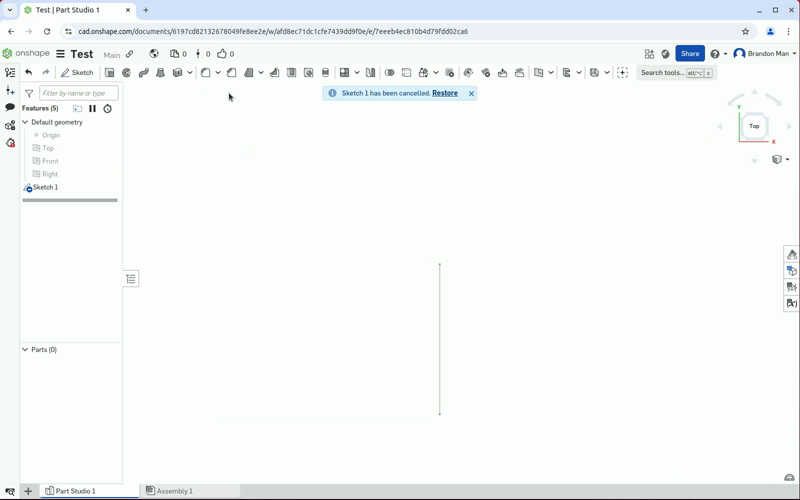
key(shift+h)
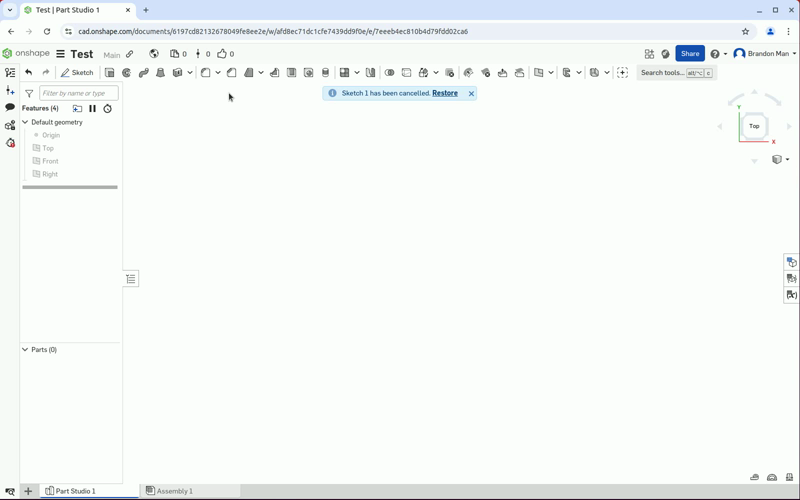
mouse_move(73, 352)
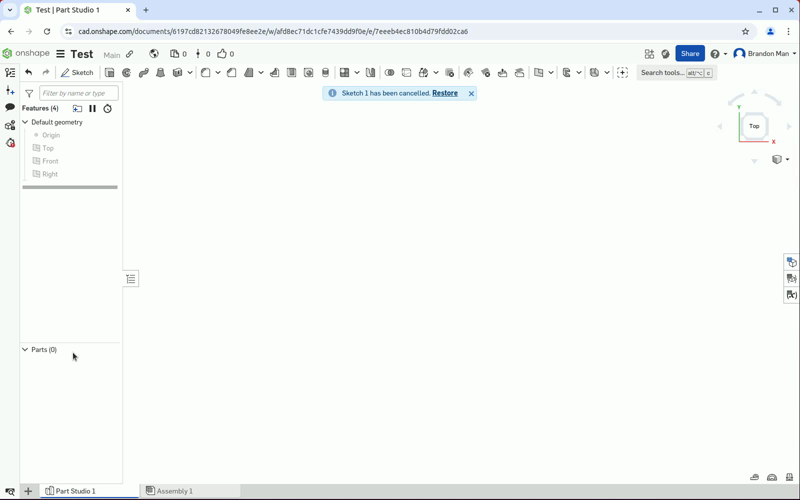
key(y)
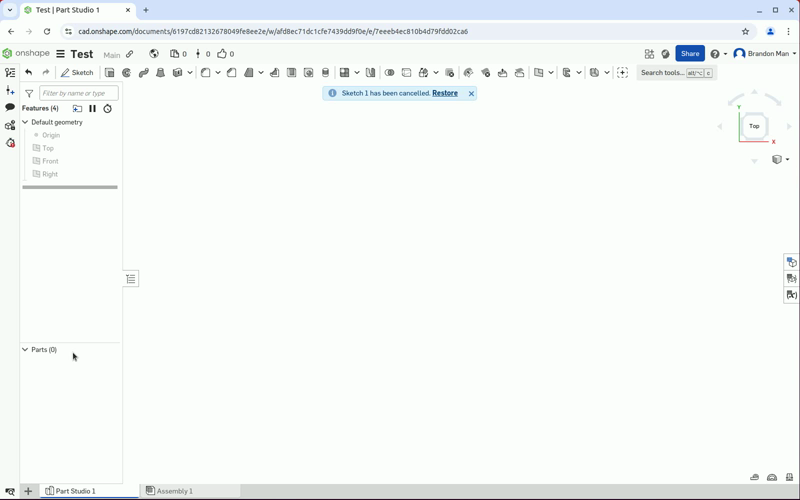
key(shift+p)
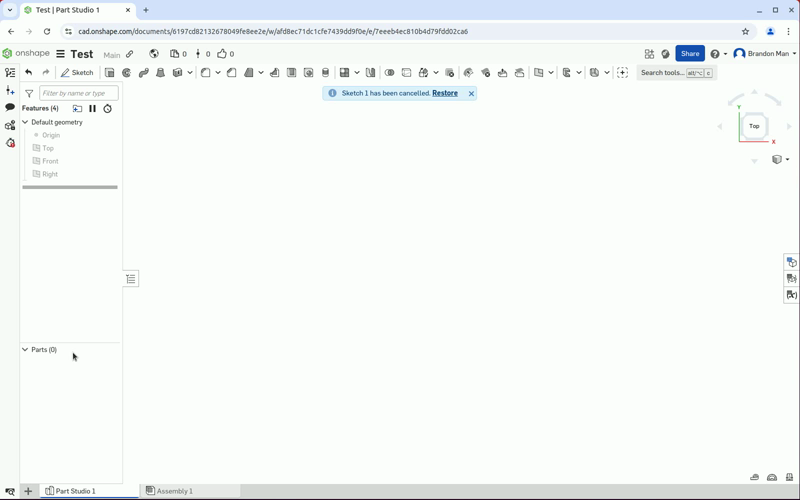
key(space)
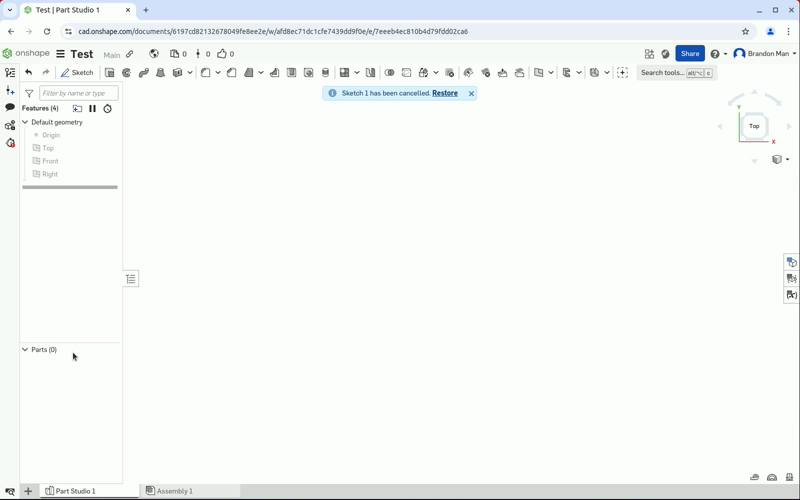
key_down(shift)
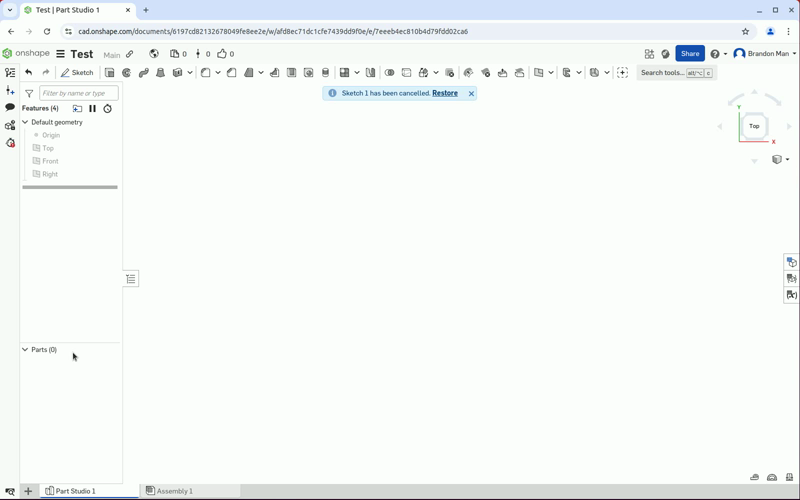
key(up)
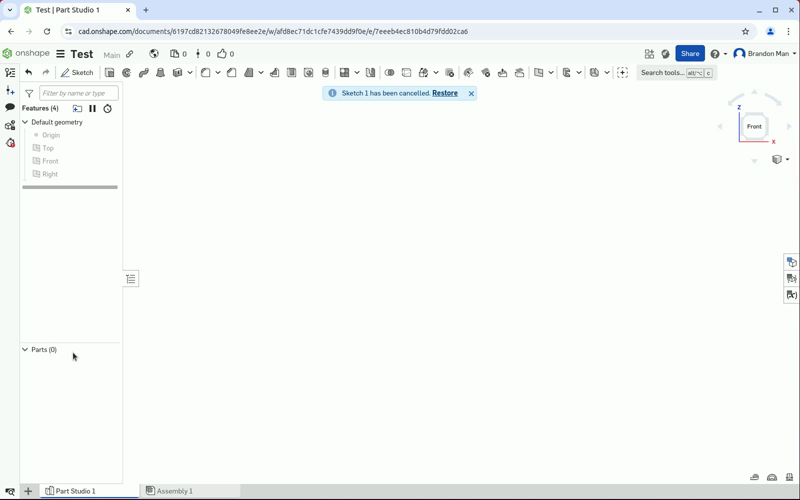
key_up(shift)
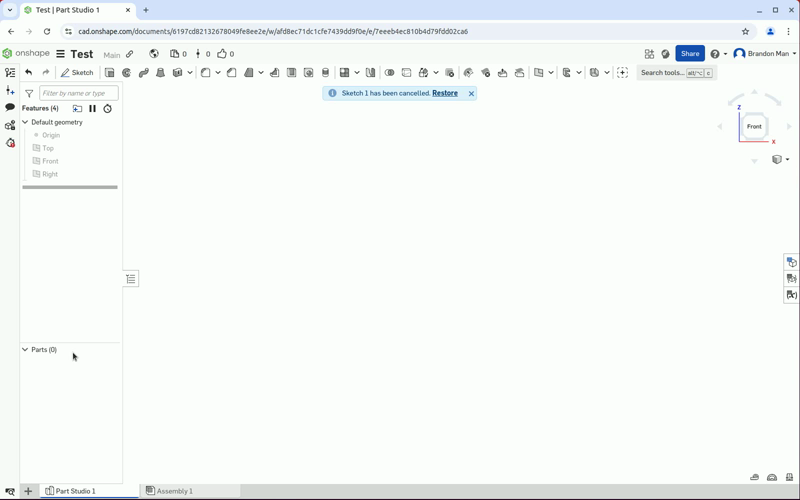
key(space)
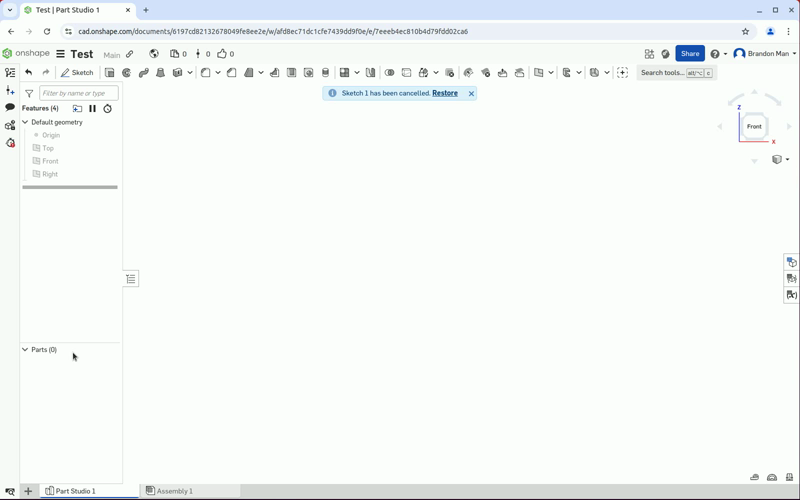
key_down(shift)
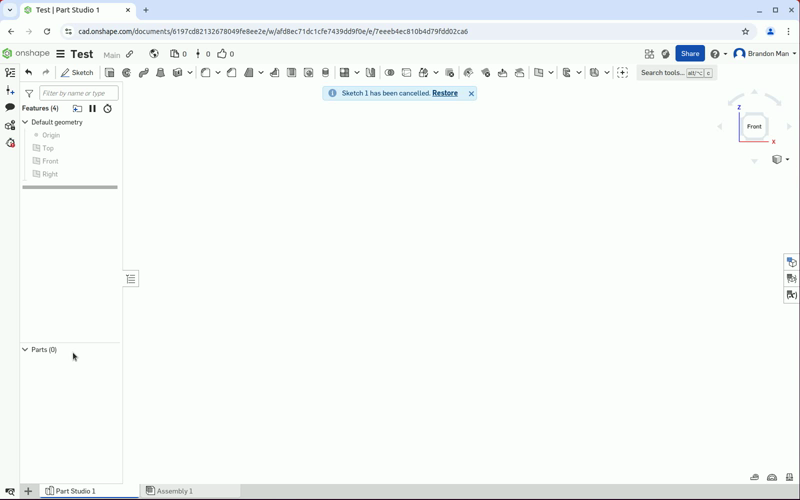
key(left)
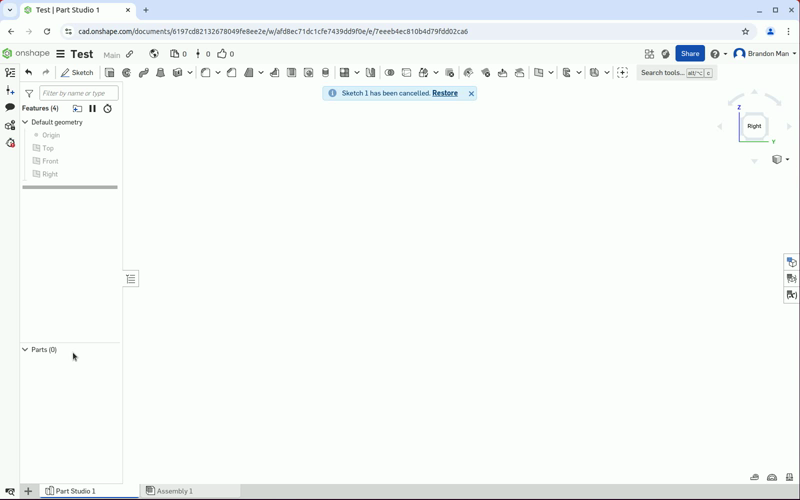
key_up(shift)
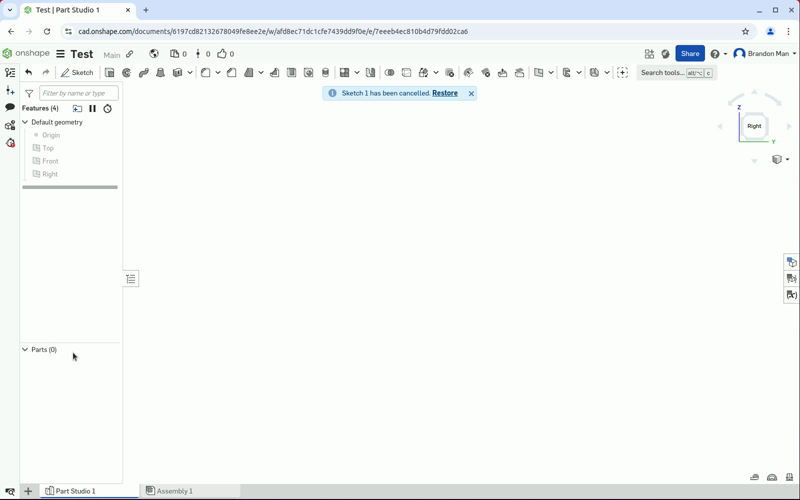
mouse_move(73, 352)
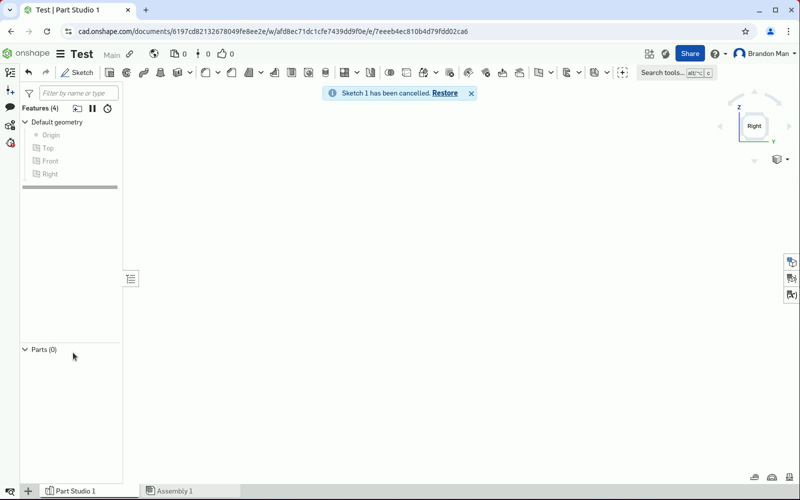
key(shift+y)
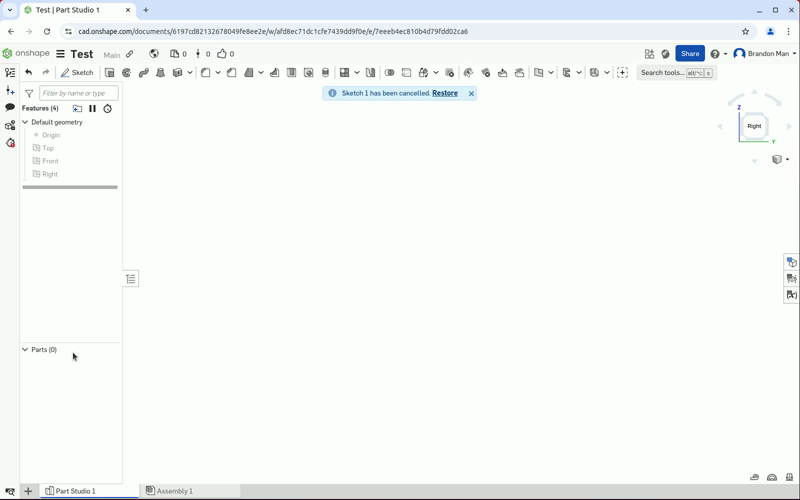
key(shift+s)
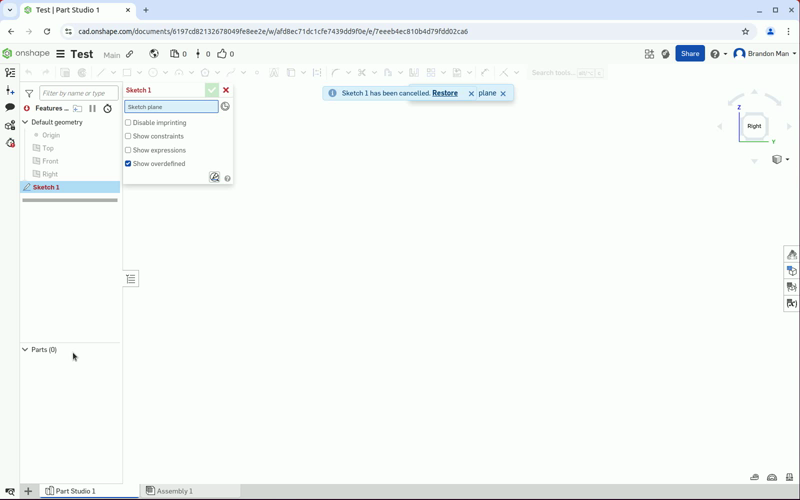
mouse_move(73, 176)
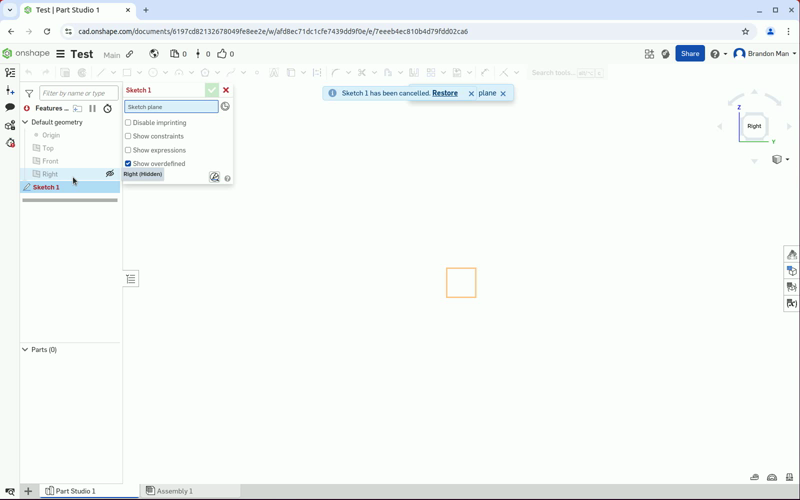
click(73, 176)
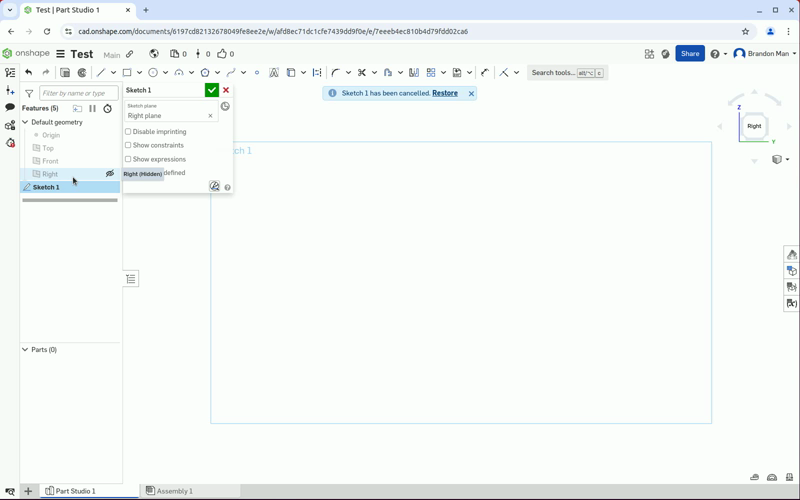
mouse_move(73, 352)
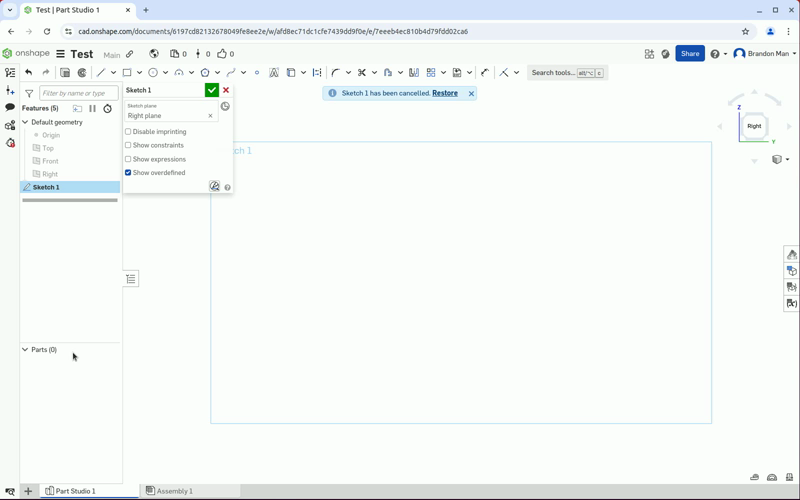
key(y)
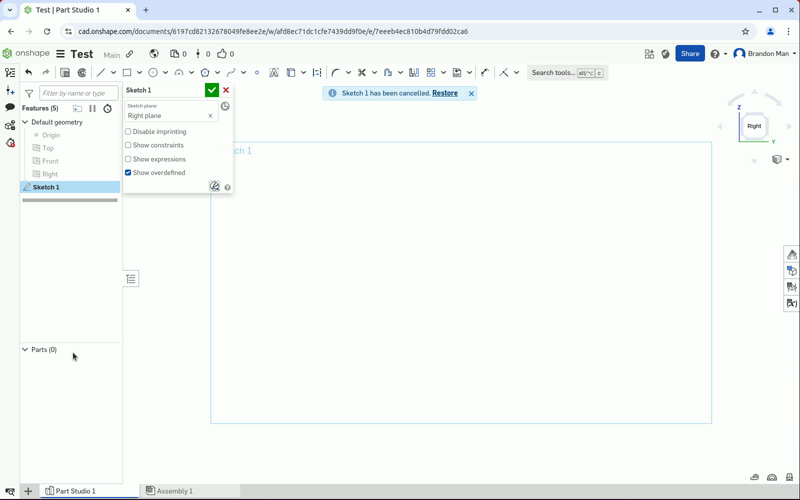
key(c)
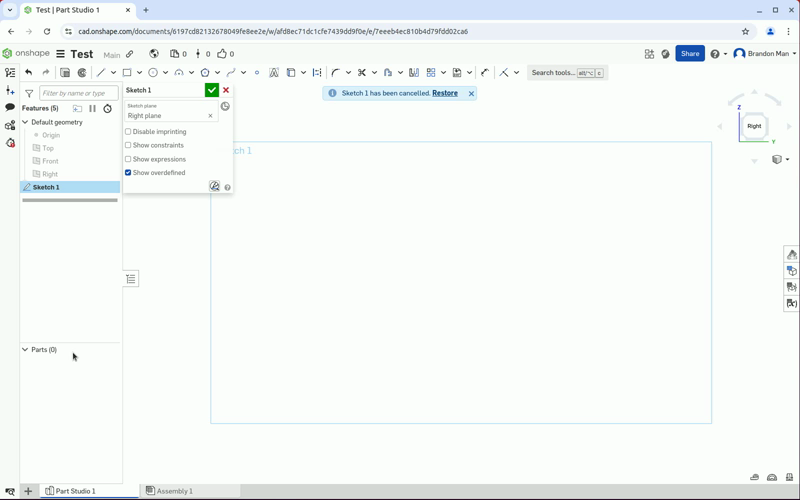
key_down(shift)
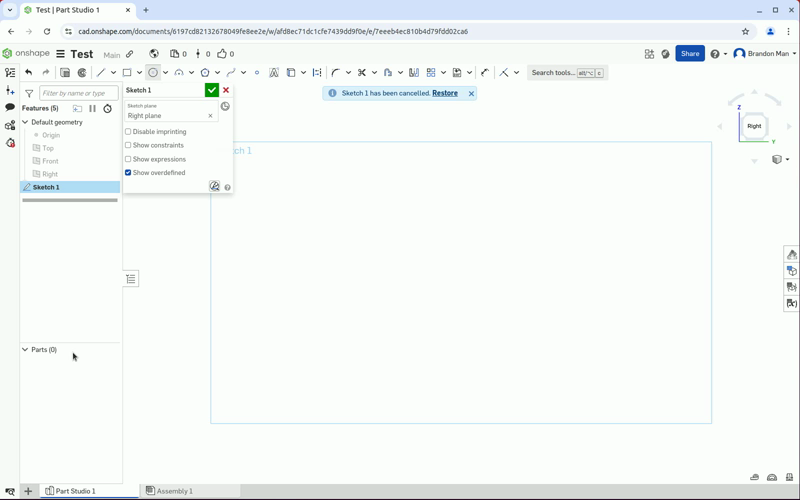
mouse_move(460, 282)
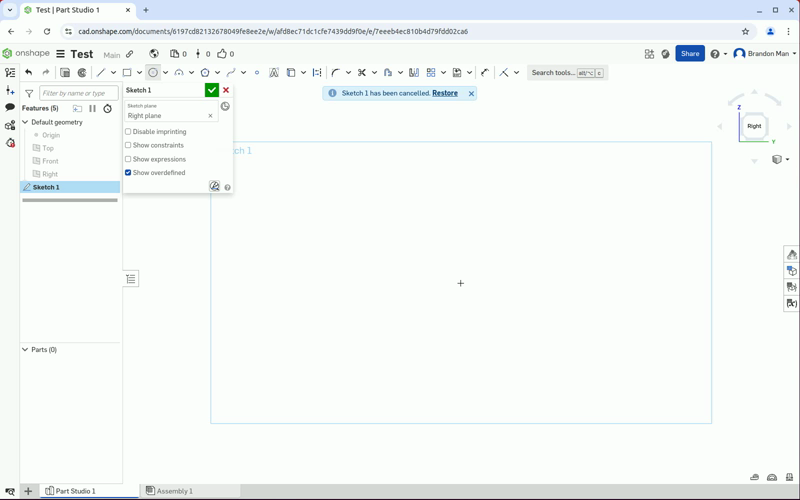
click(460, 282)
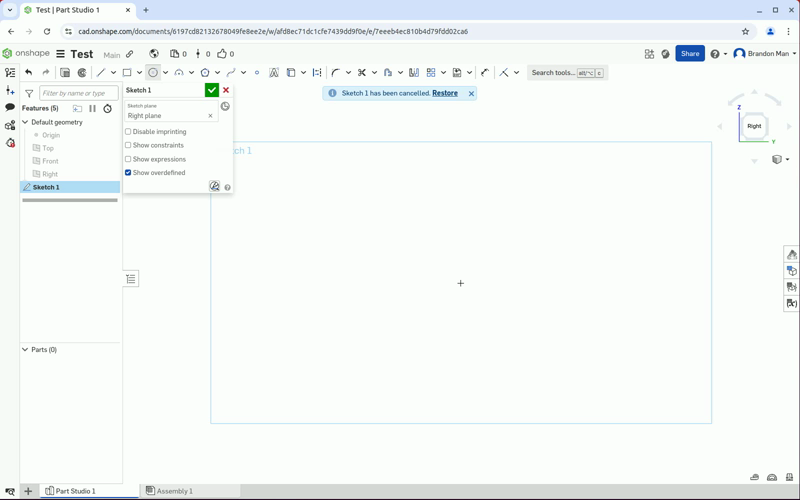
key_up(shift)
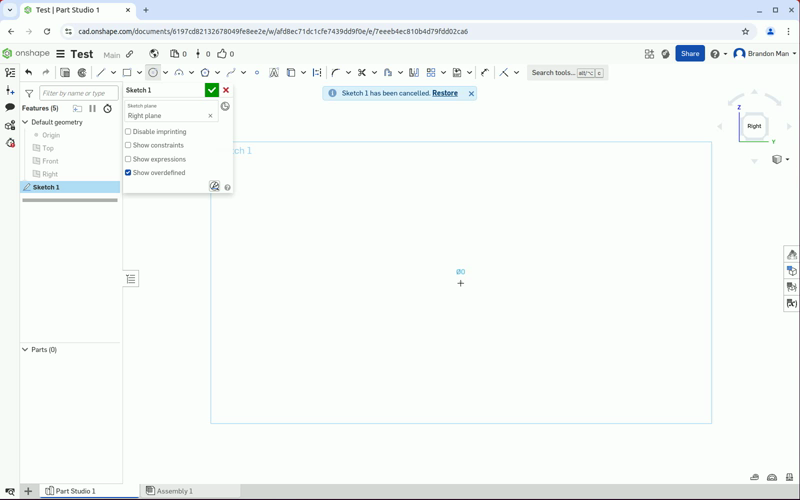
mouse_move(480, 282)
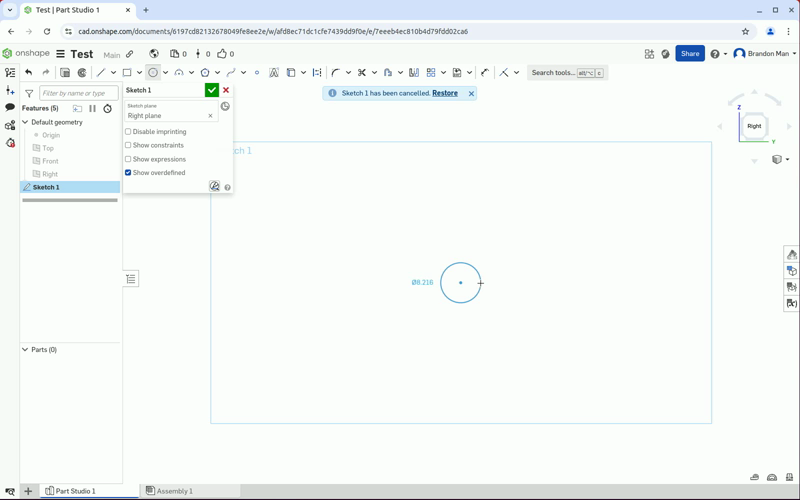
click(480, 282)
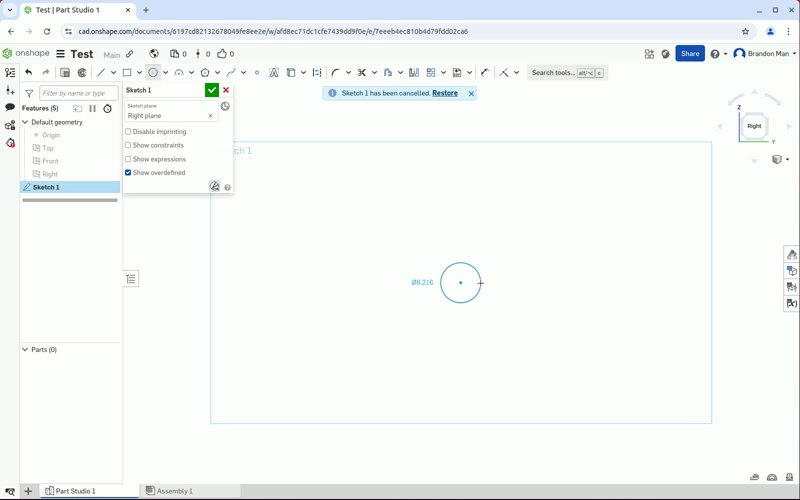
key(esc)
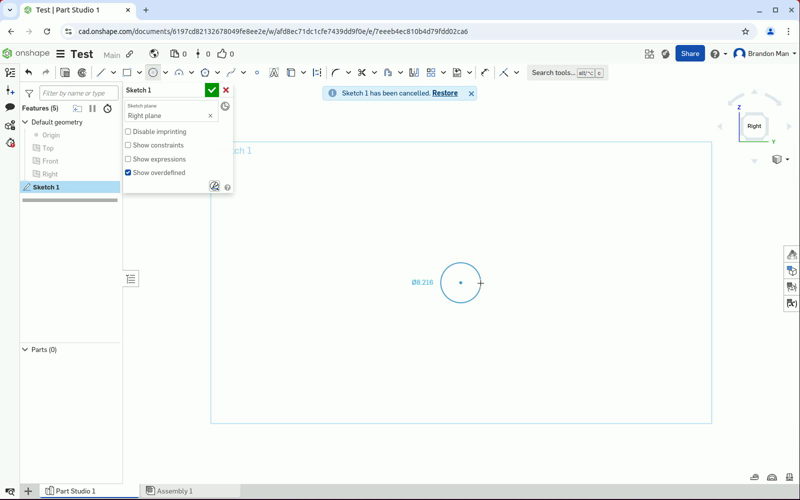
mouse_move(459, 272)
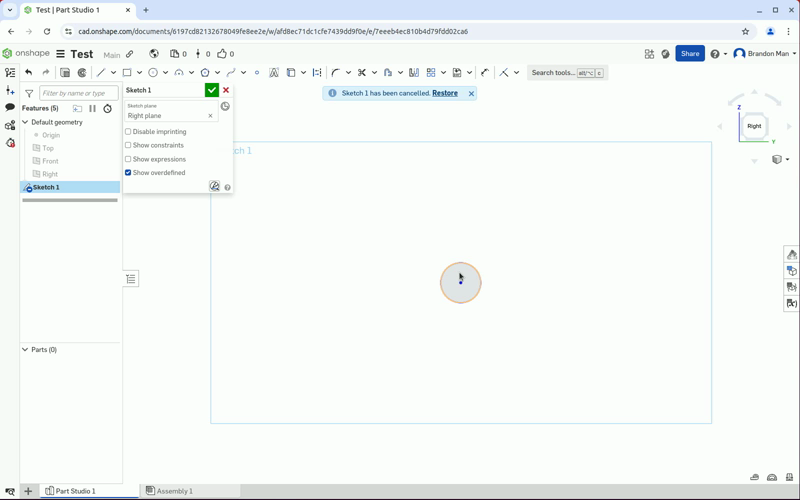
scroll(6)
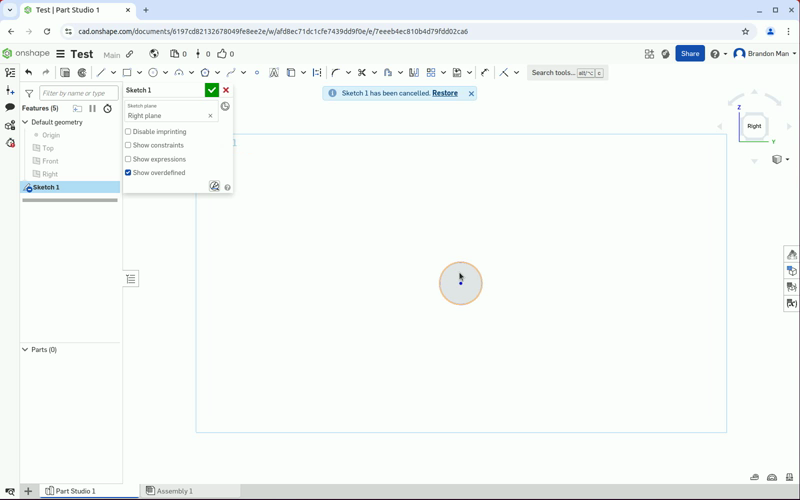
scroll(6)
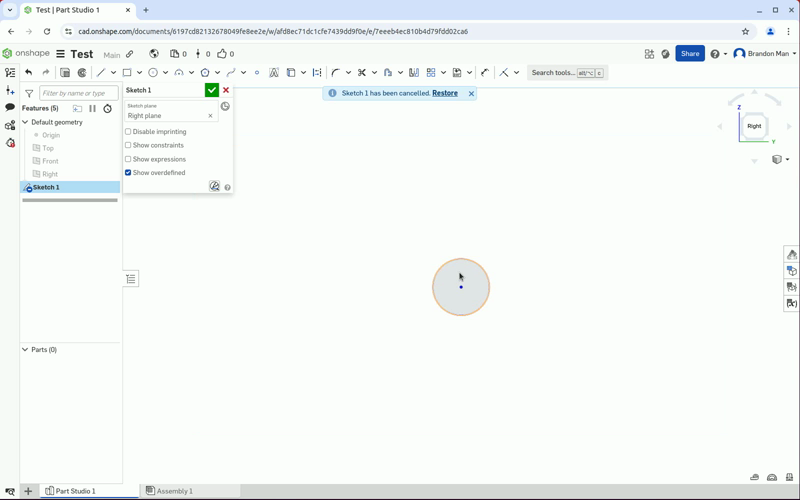
scroll(6)
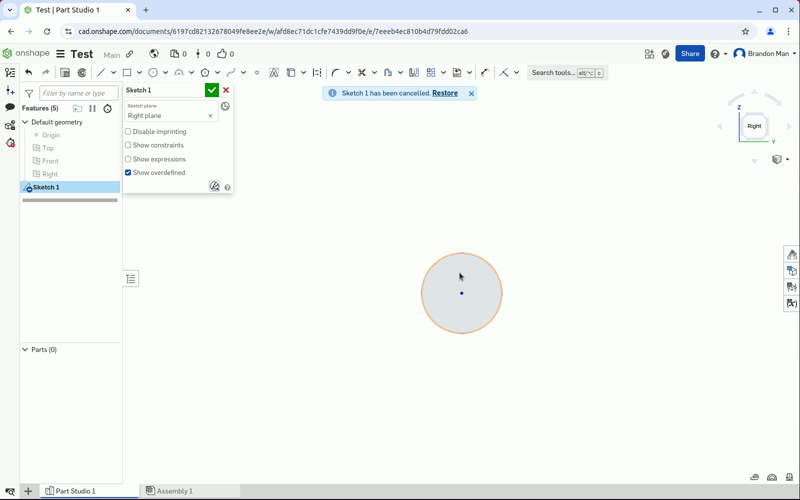
scroll(6)
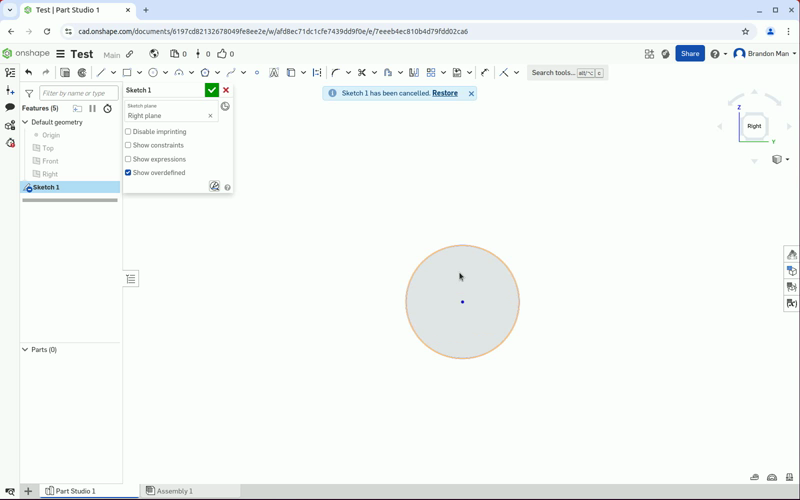
scroll(6)
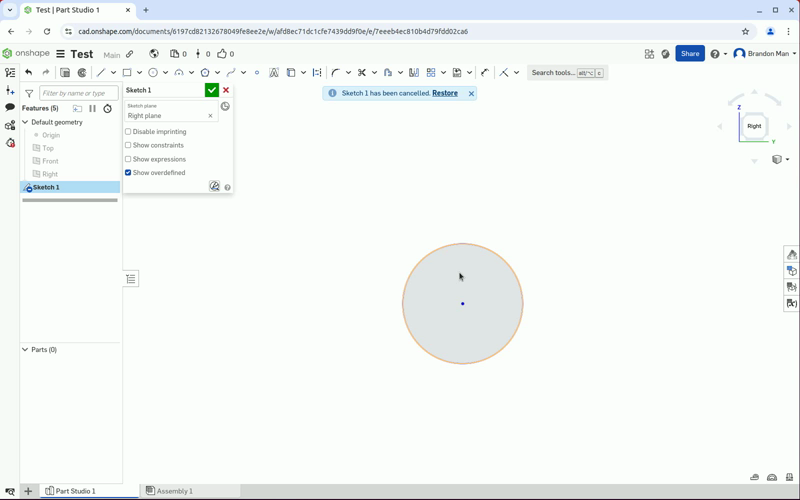
scroll(6)
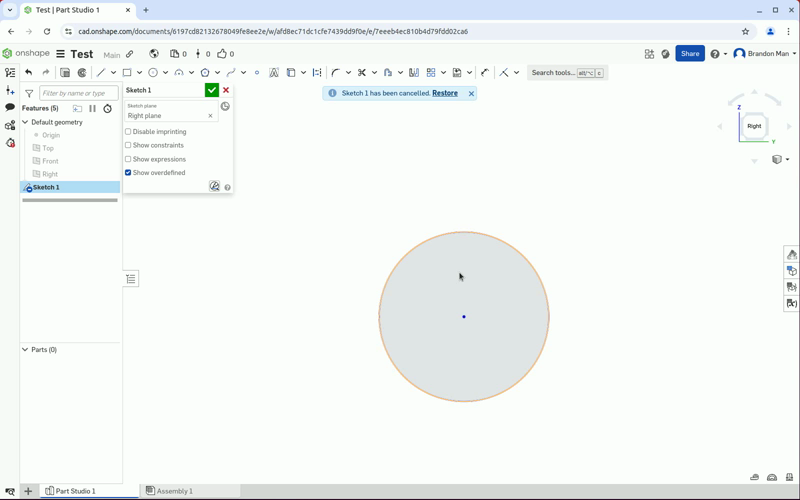
scroll(6)
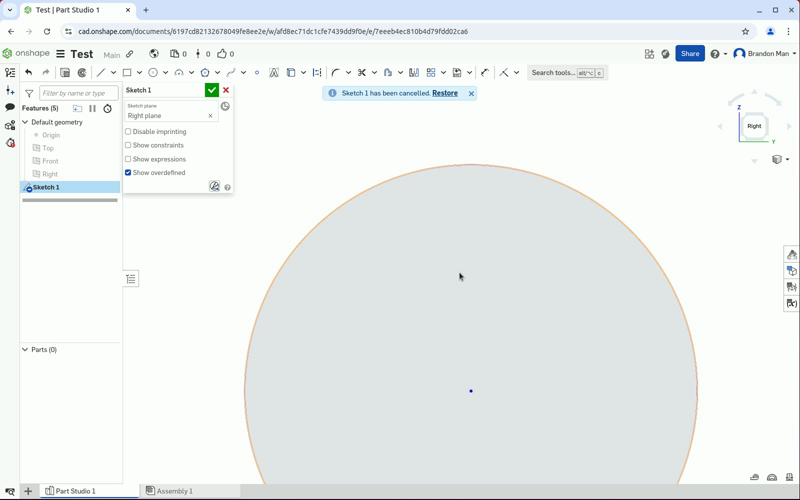
click(459, 272)
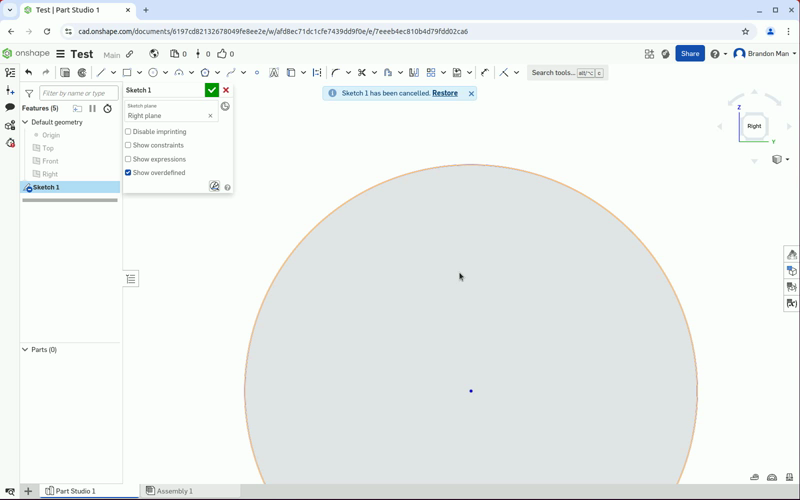
scroll(-6)
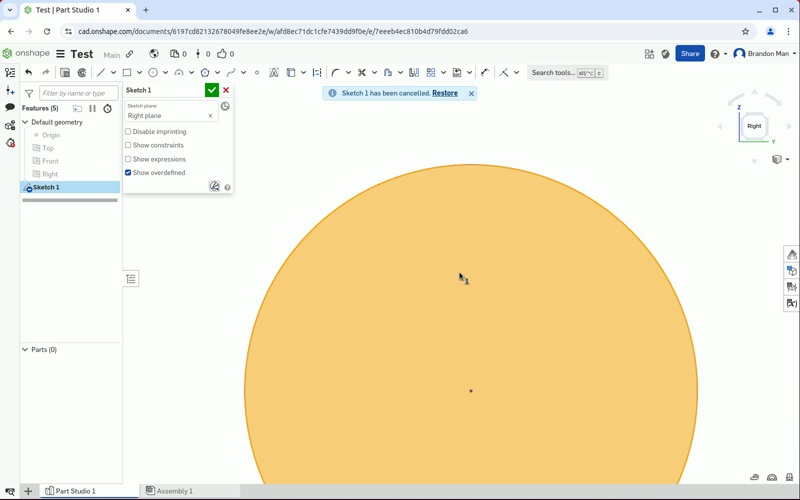
scroll(-6)
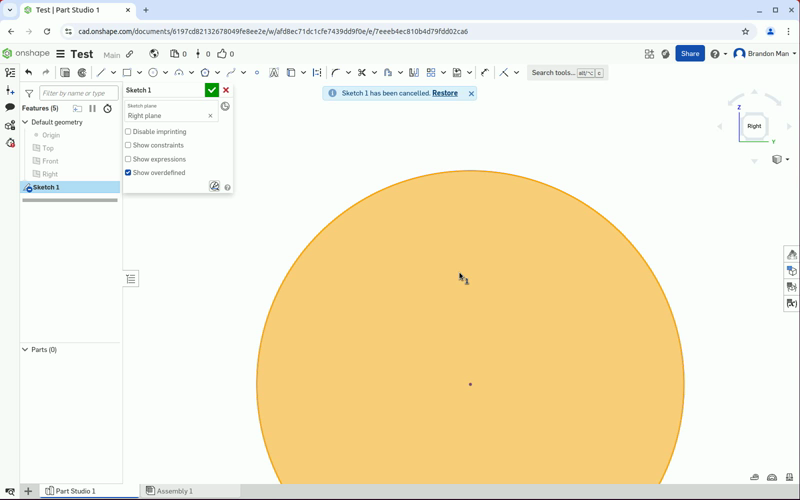
scroll(-6)
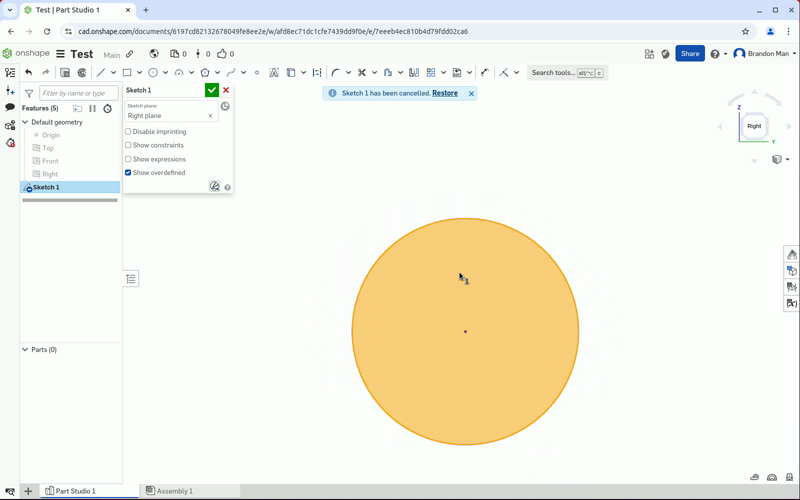
scroll(-6)
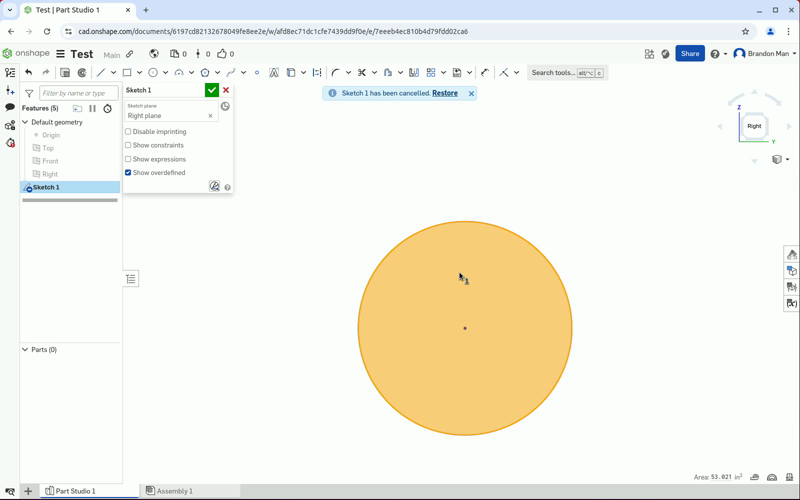
scroll(-6)
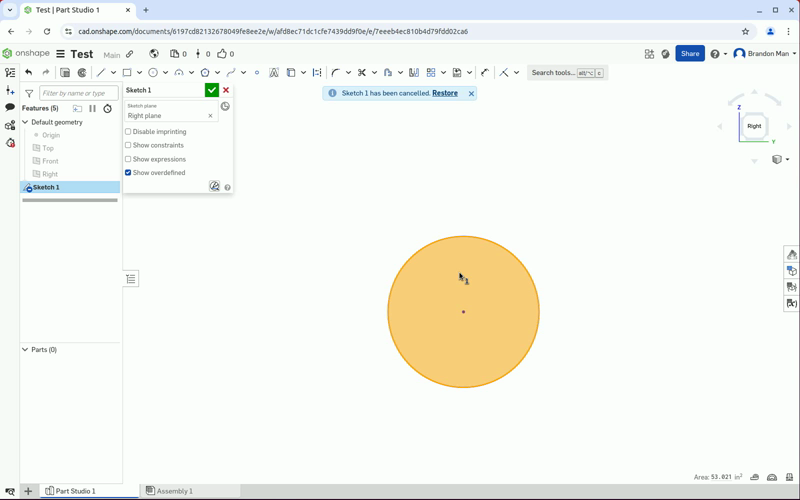
scroll(-6)
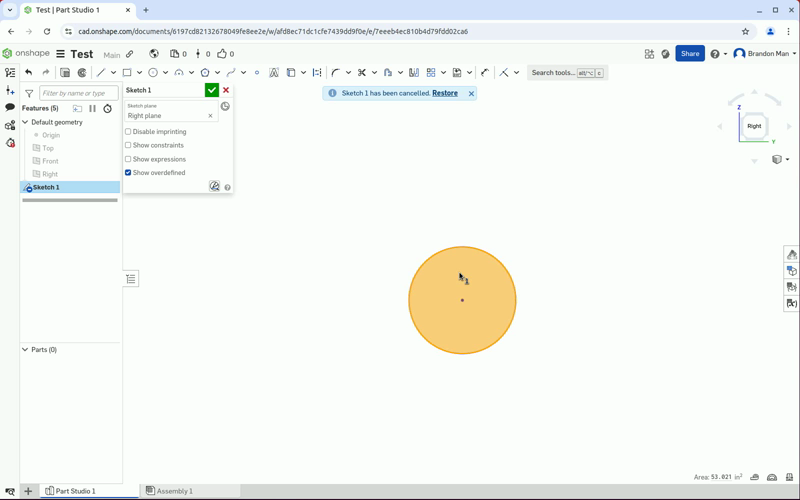
scroll(-6)
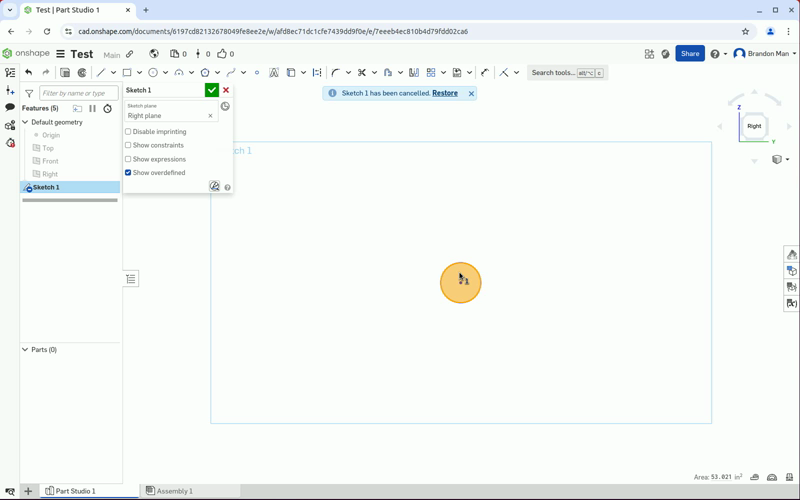
mouse_move(73, 352)
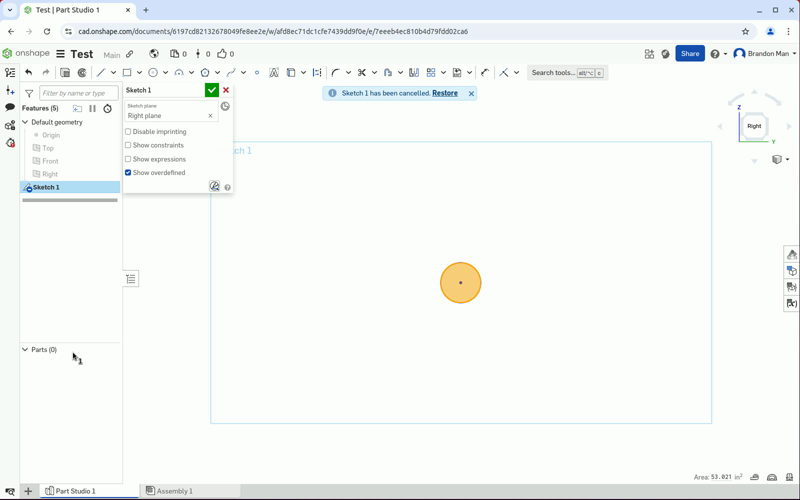
key(shift+y)
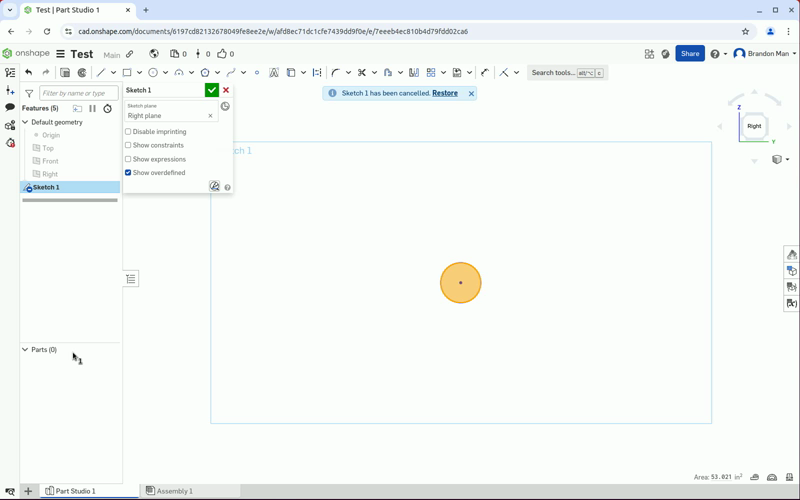
key(shift+e)
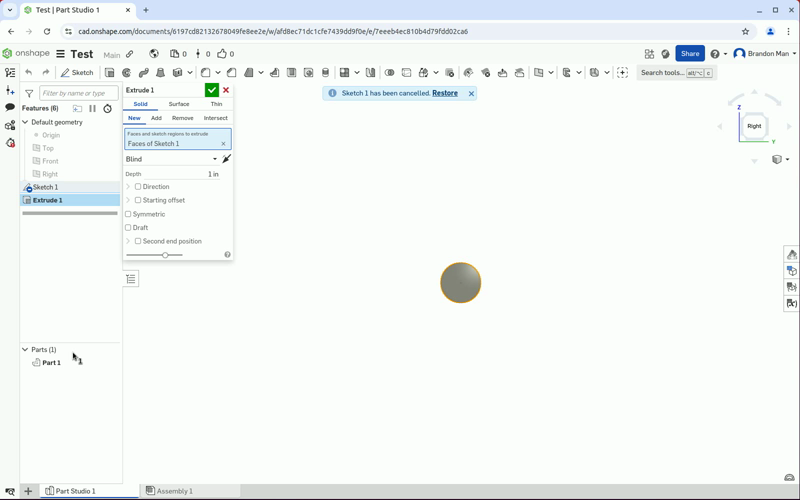
mouse_move(143, 106)
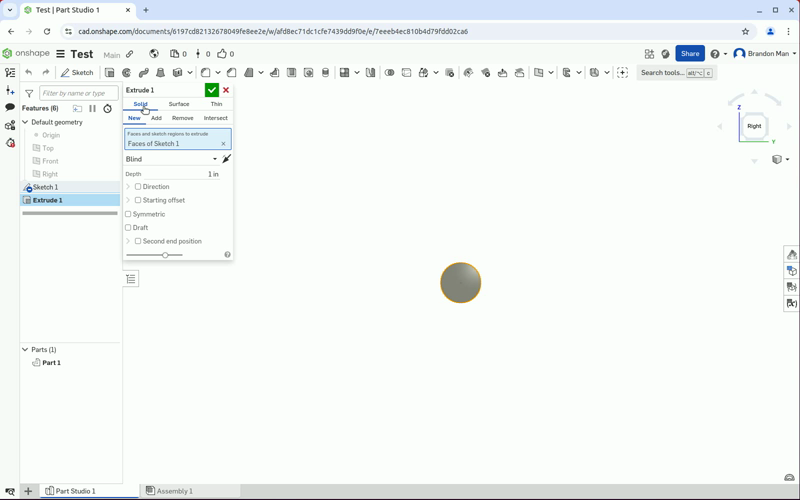
click(143, 106)
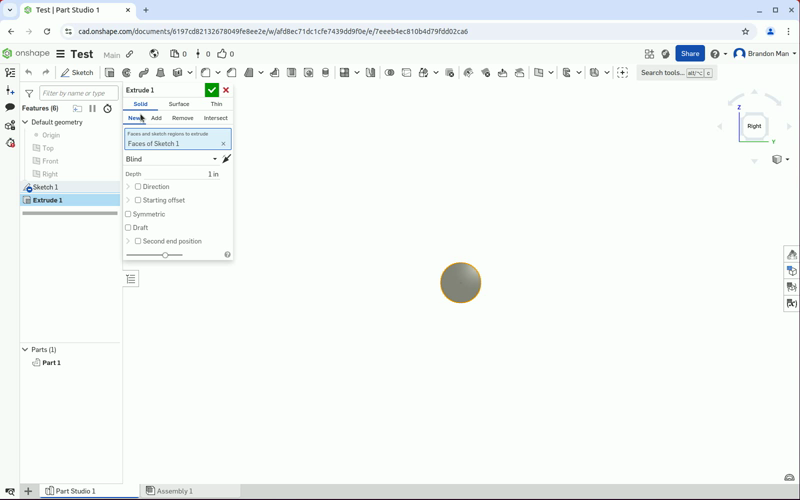
mouse_move(137, 120)
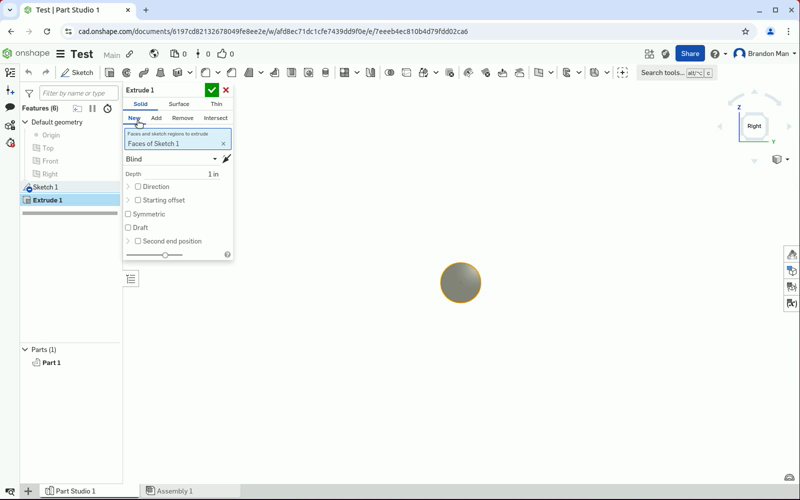
click(137, 120)
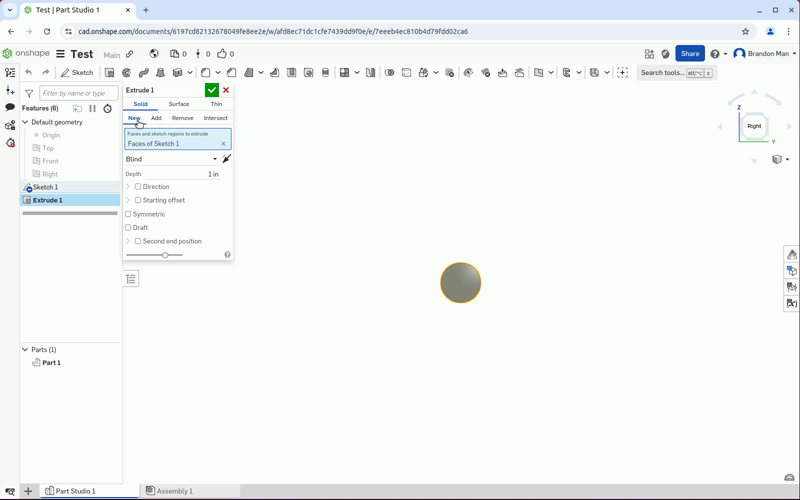
key(tab, 4)
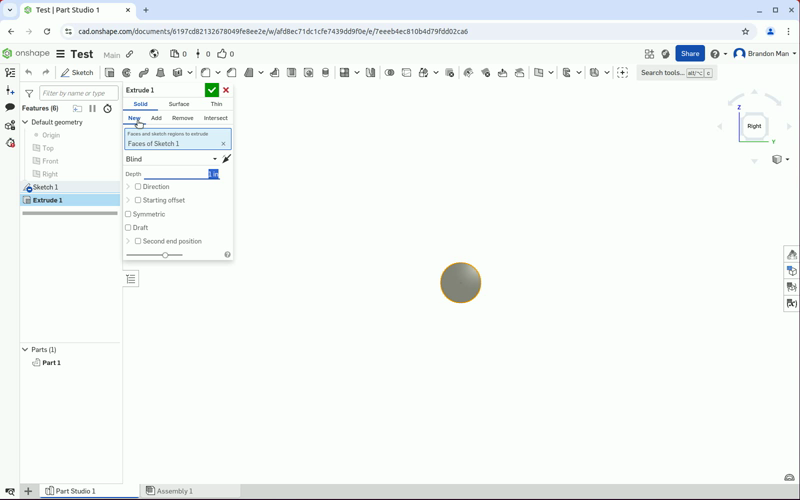
text(14.202)
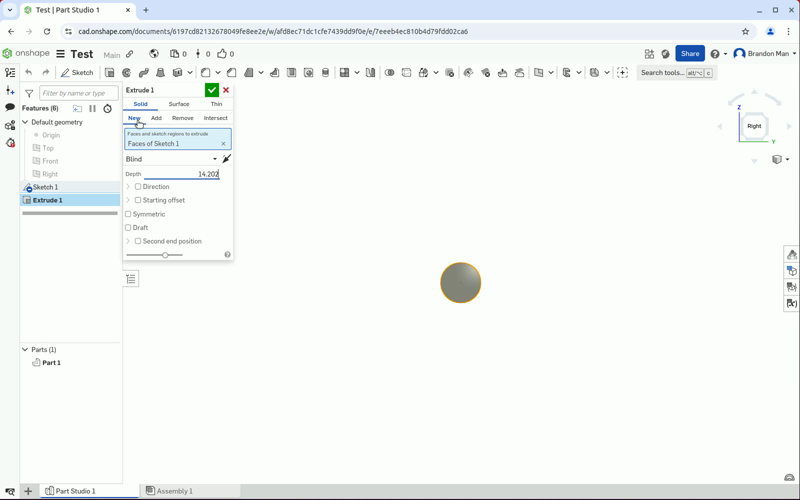
key(enter)
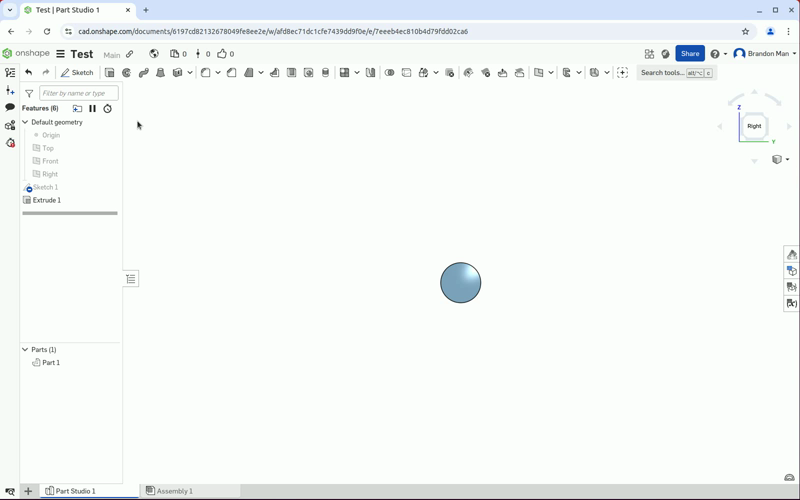
key(shift+h)
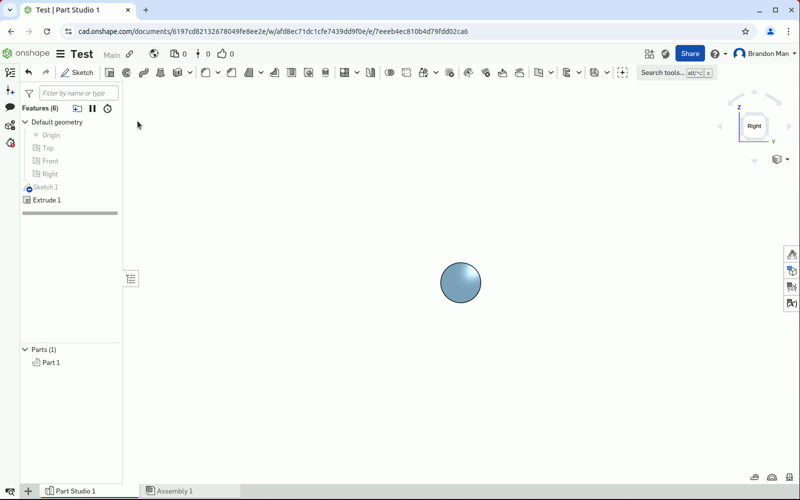
key(shift+h)
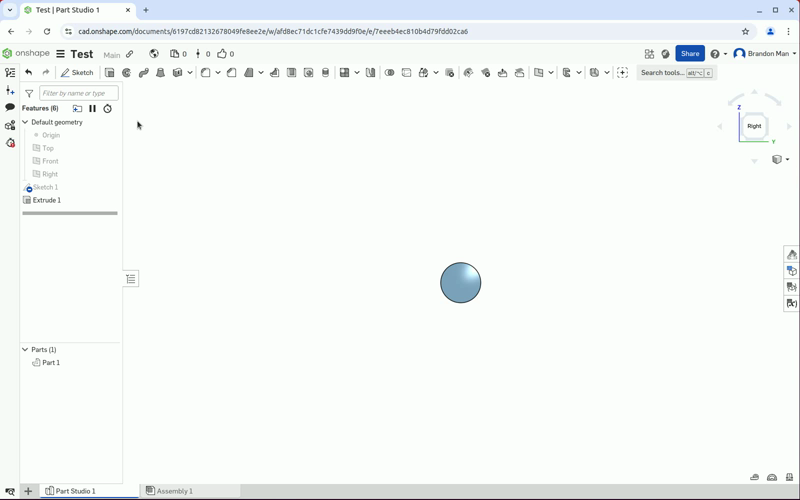
mouse_move(73, 189)
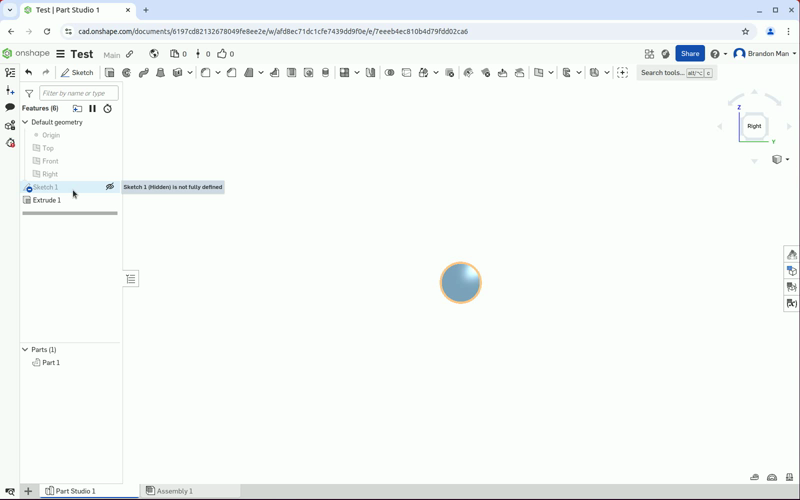
click(73, 189)
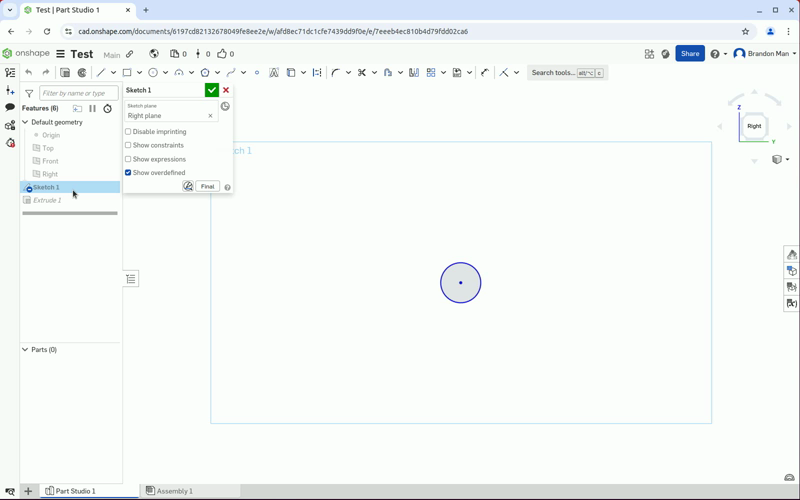
mouse_move(229, 92)
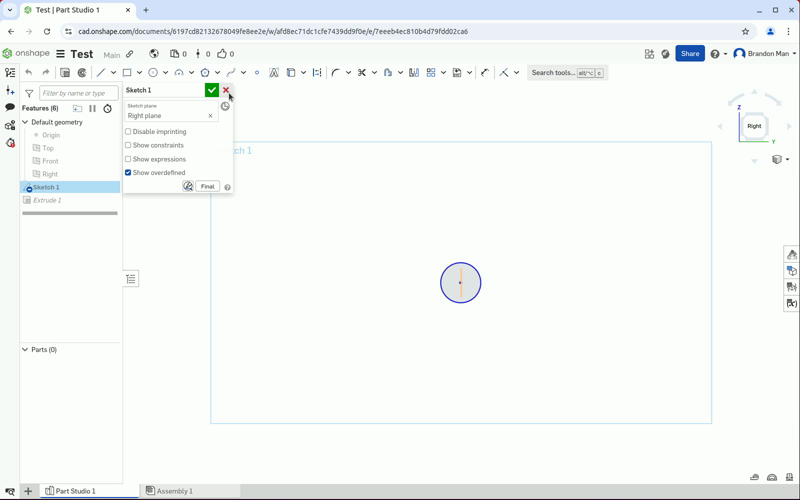
click(229, 92)
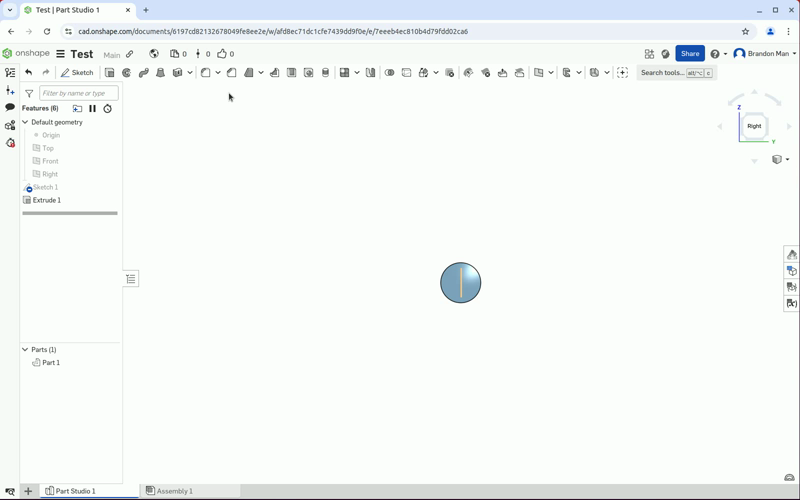
mouse_move(73, 352)
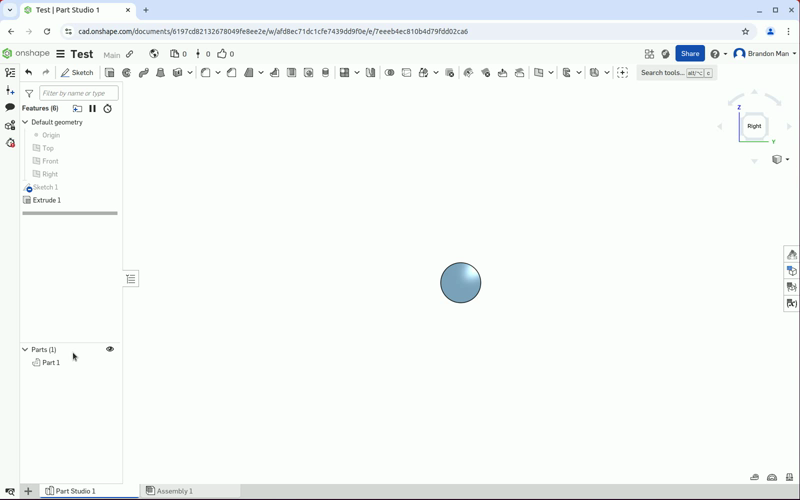
key(y)
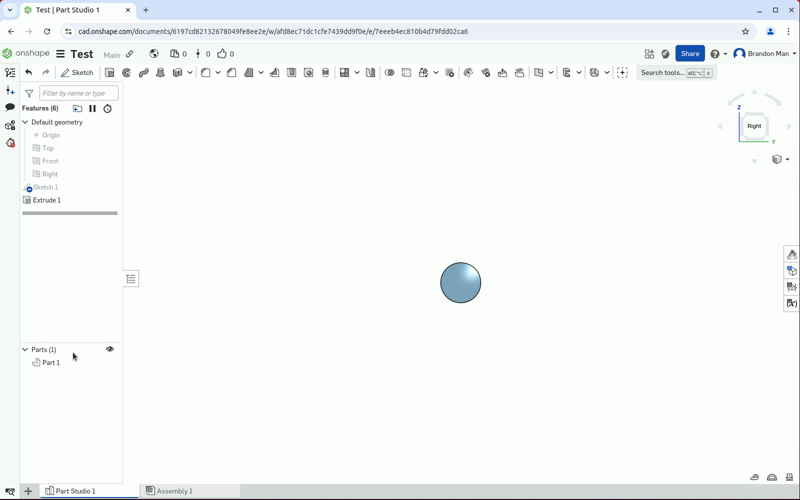
key(shift+p)
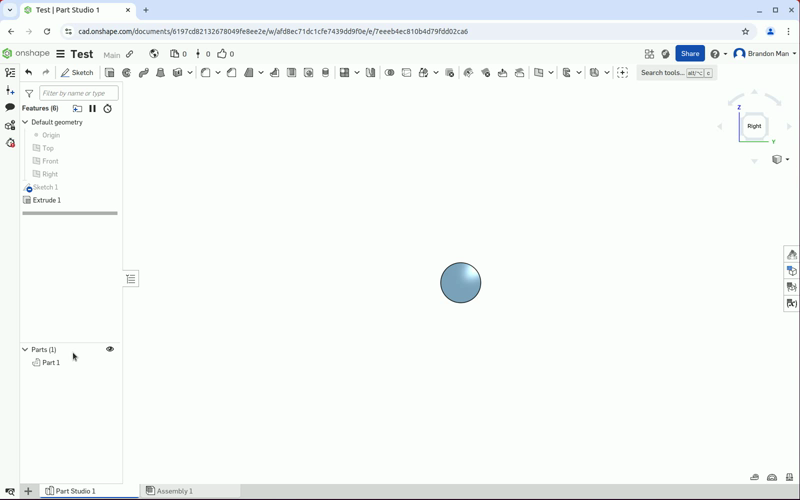
key(space)
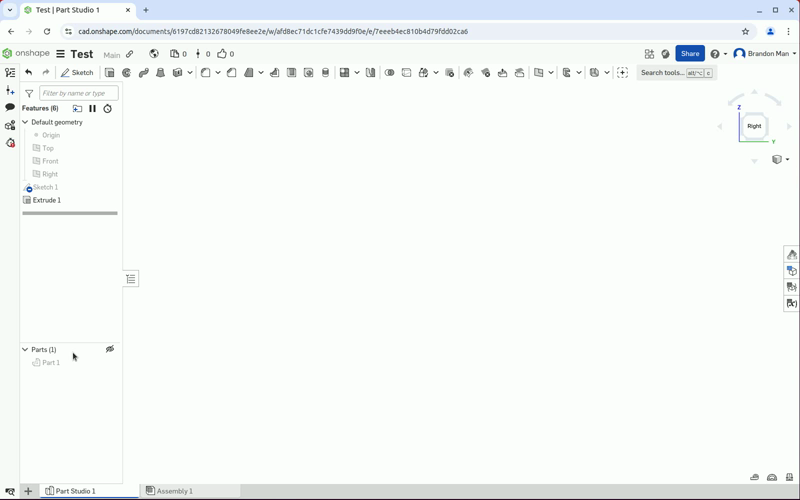
key_down(shift)
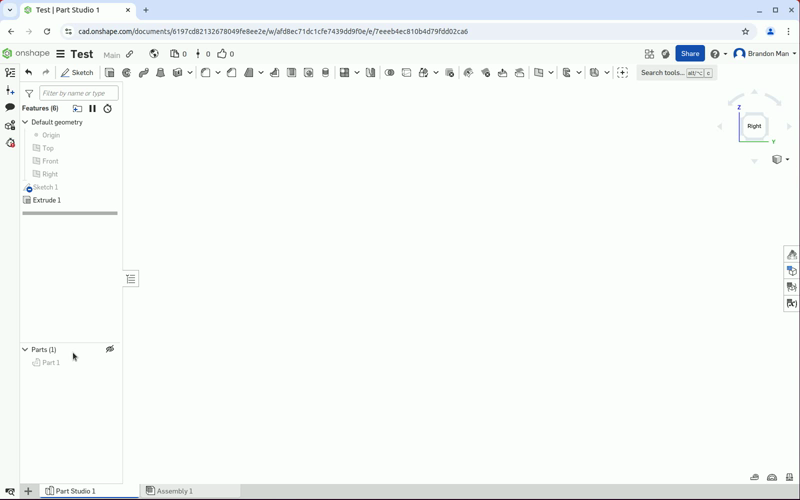
key(right)
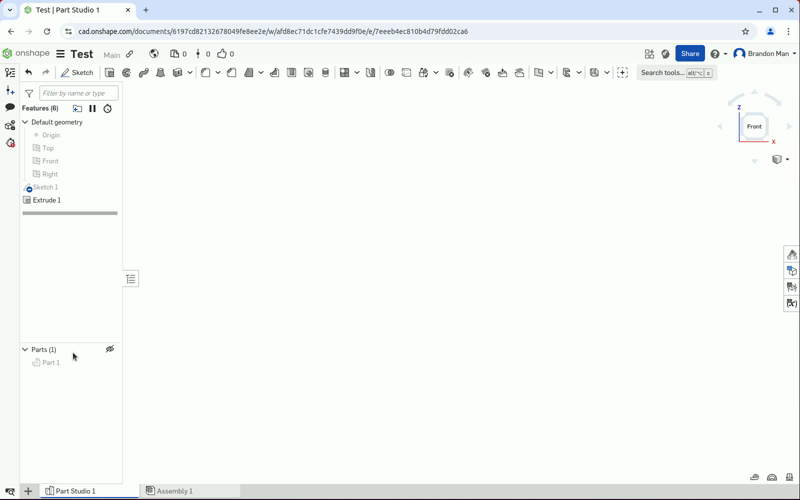
key_up(shift)
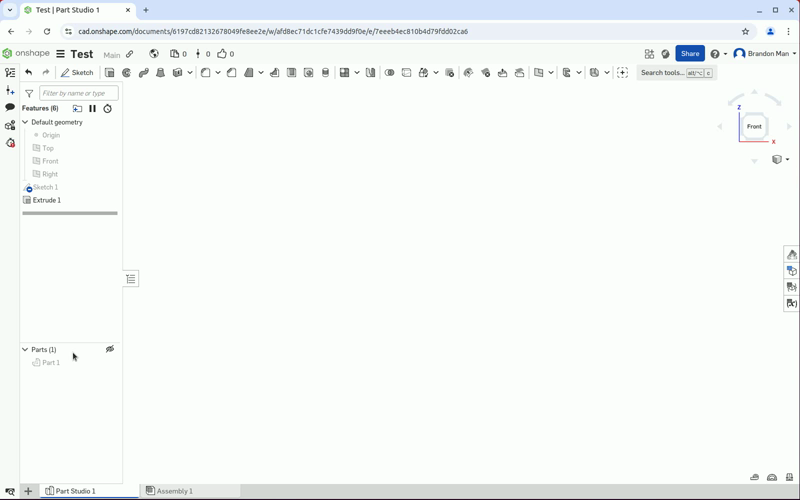
key(space)
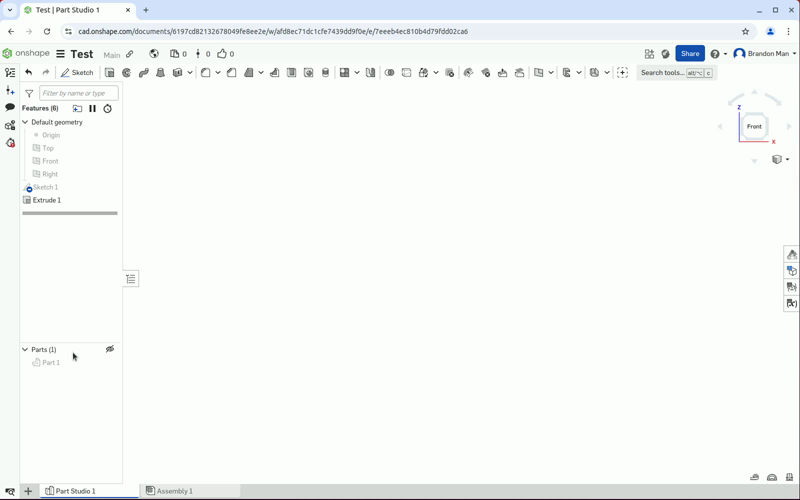
key_down(shift)
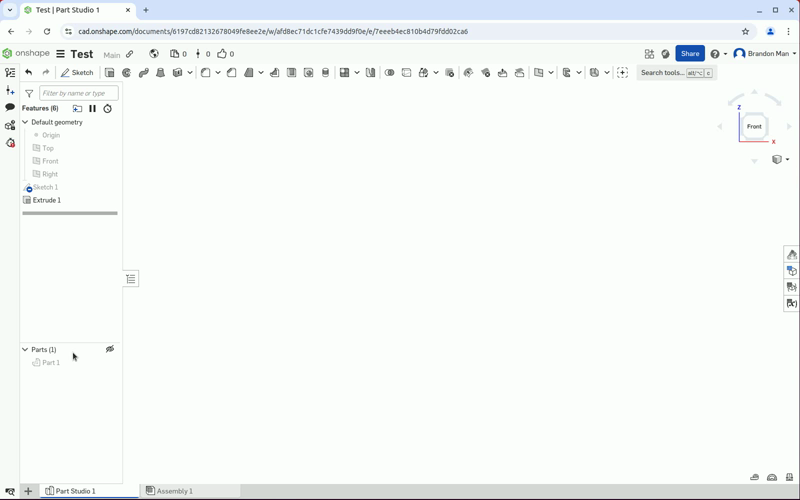
key(down)
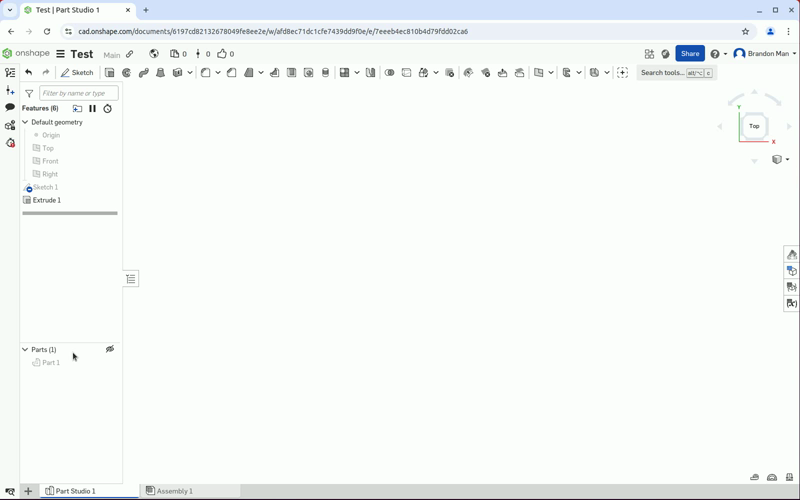
key_up(shift)
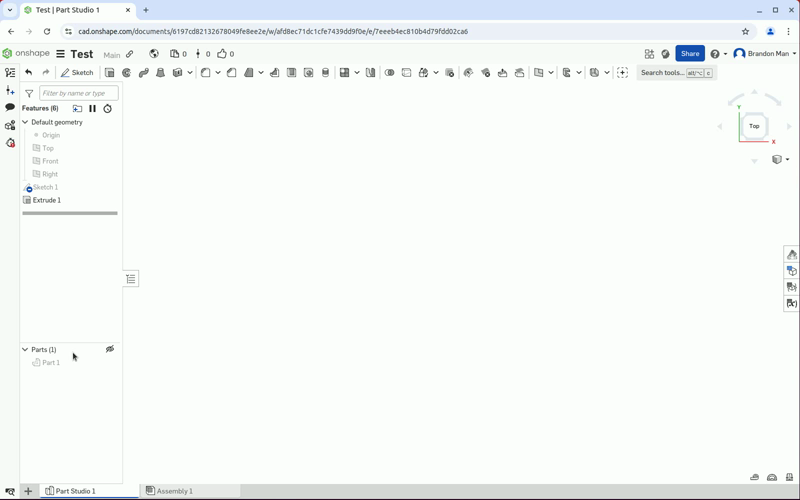
mouse_move(73, 352)
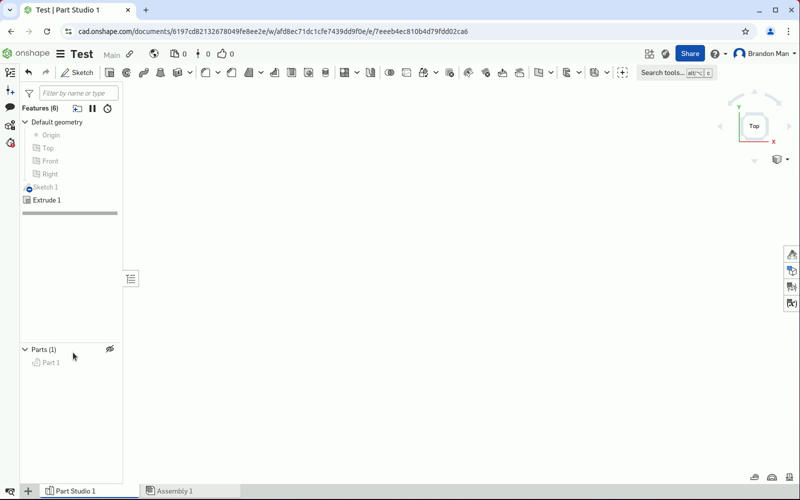
key(shift+y)
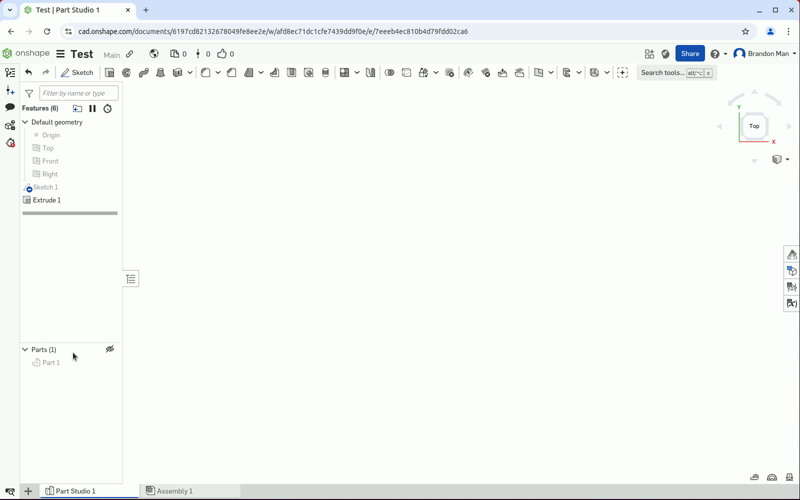
key(shift+s)
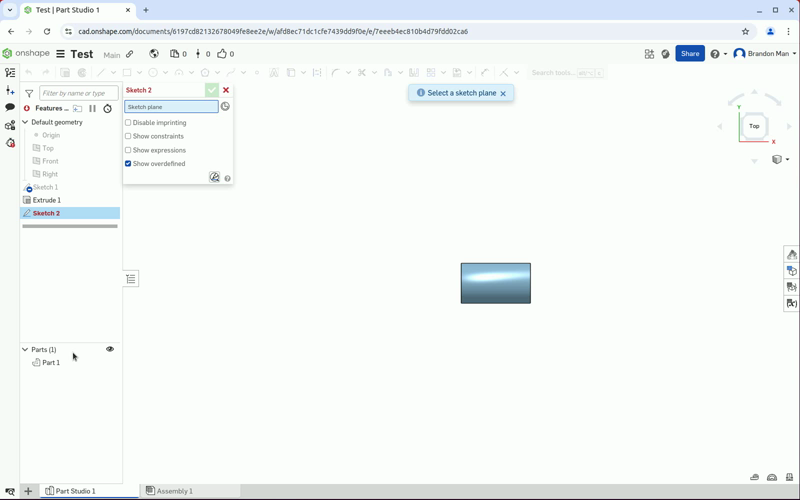
mouse_move(73, 150)
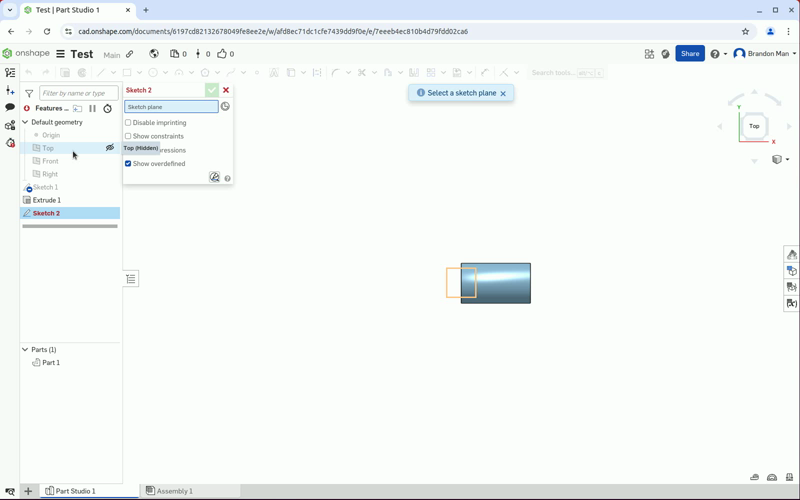
click(73, 150)
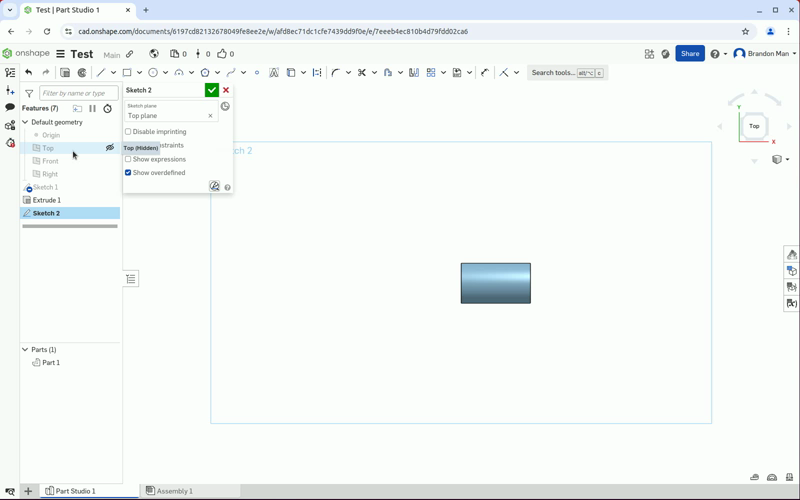
mouse_move(73, 352)
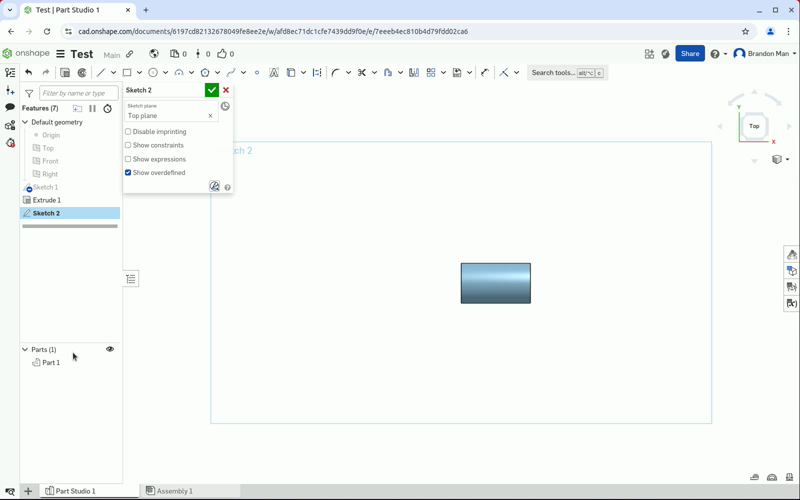
key(y)
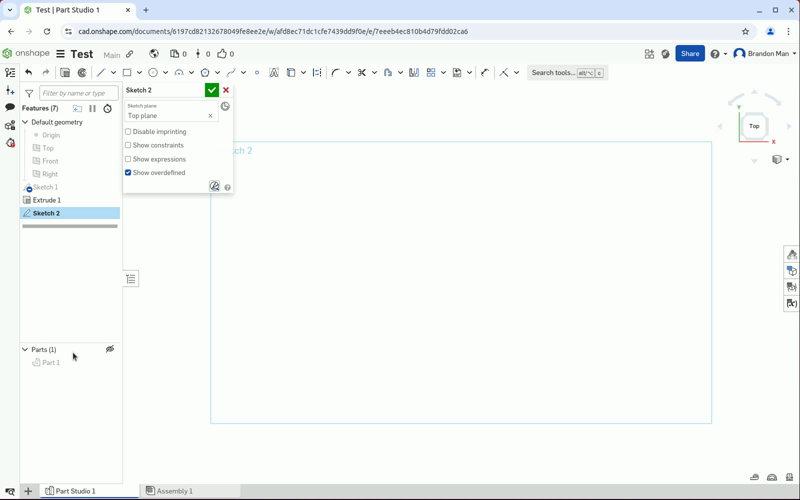
key(l)
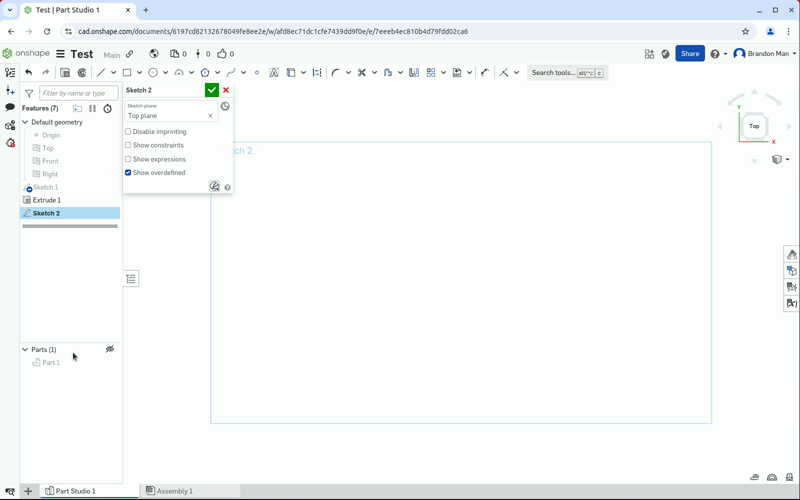
key_down(shift)
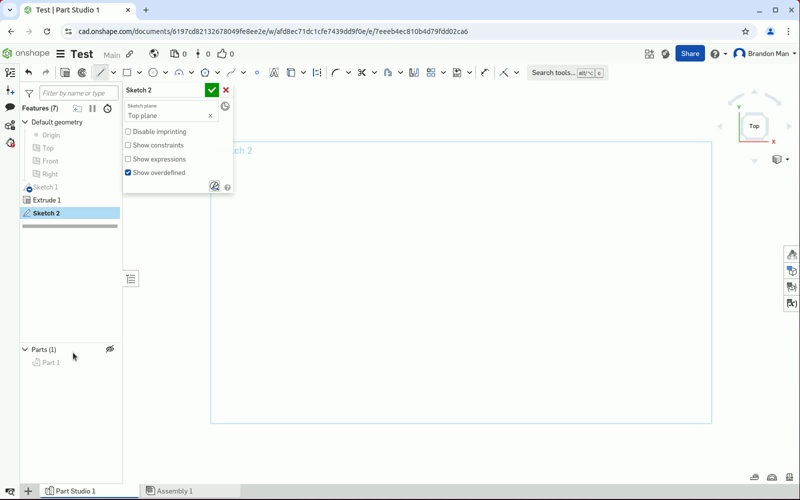
mouse_move(383, 326)
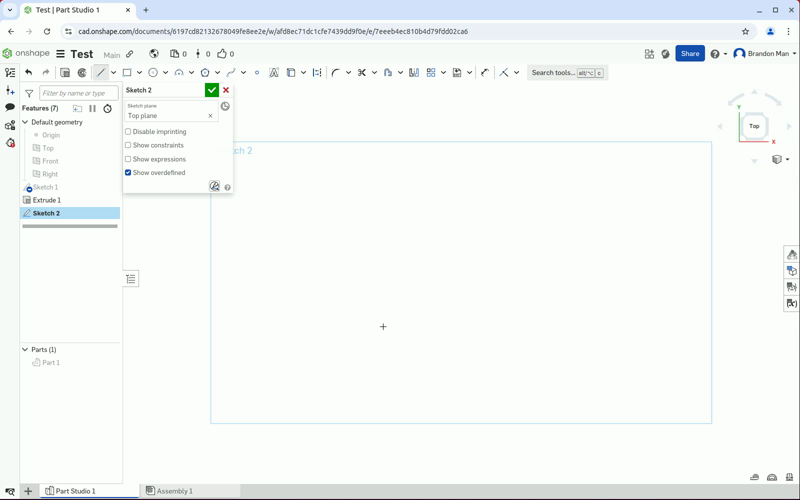
click(383, 326)
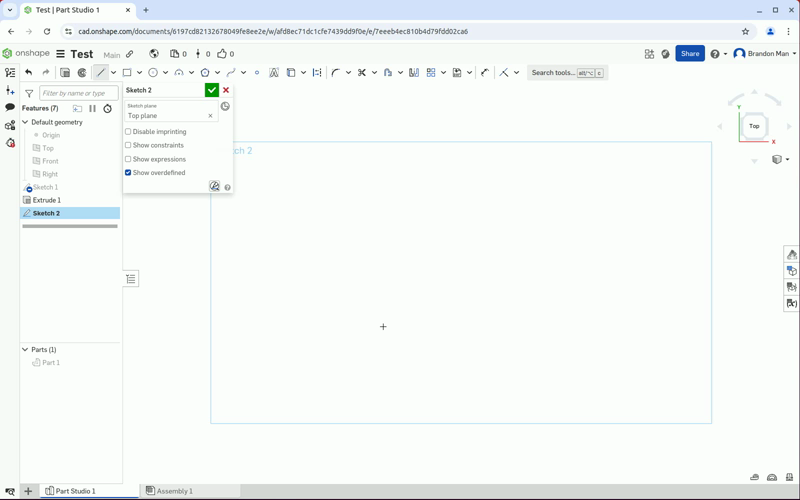
key_up(shift)
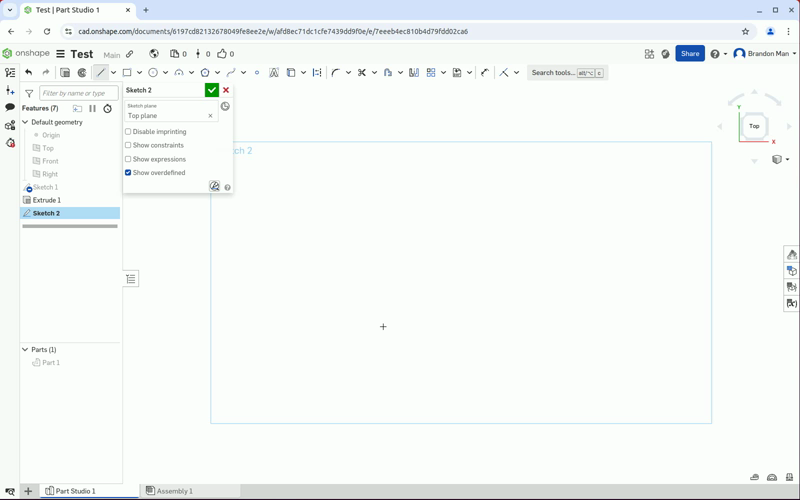
key_down(shift)
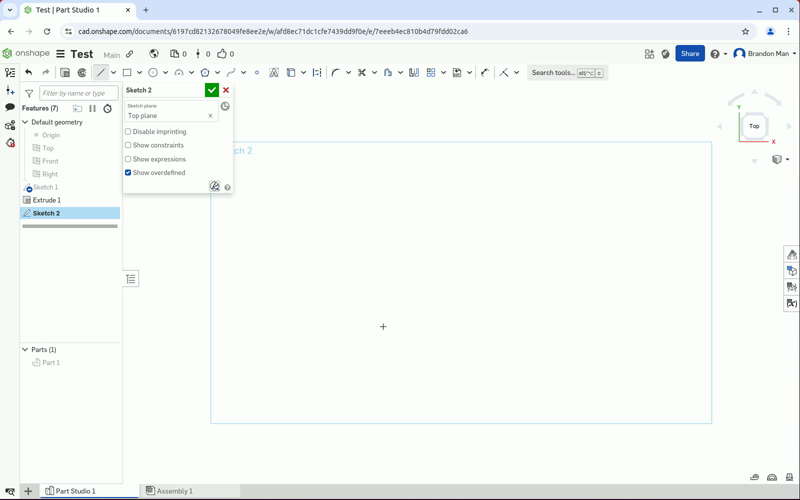
mouse_move(461, 326)
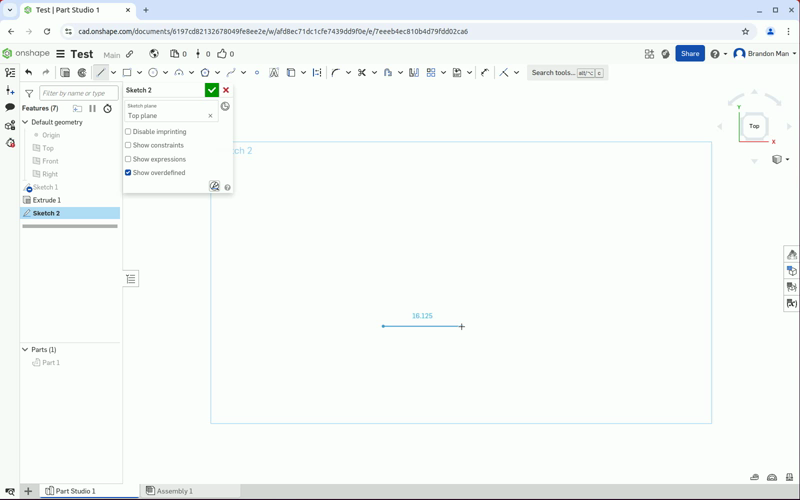
click(461, 326)
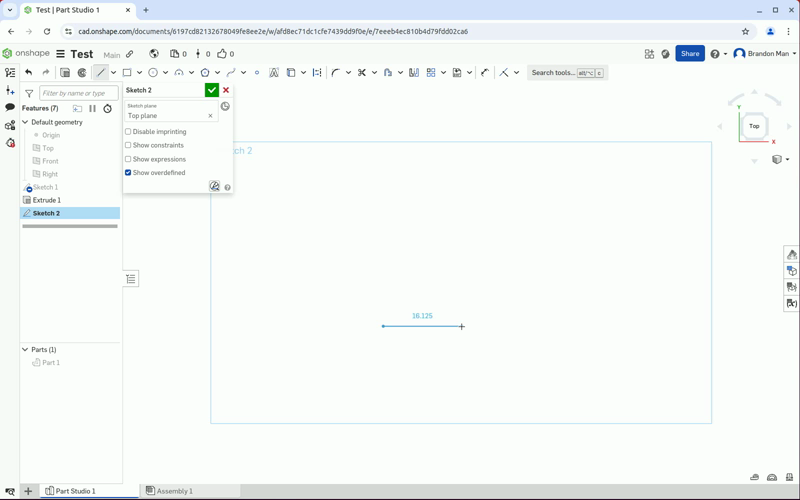
key_up(shift)
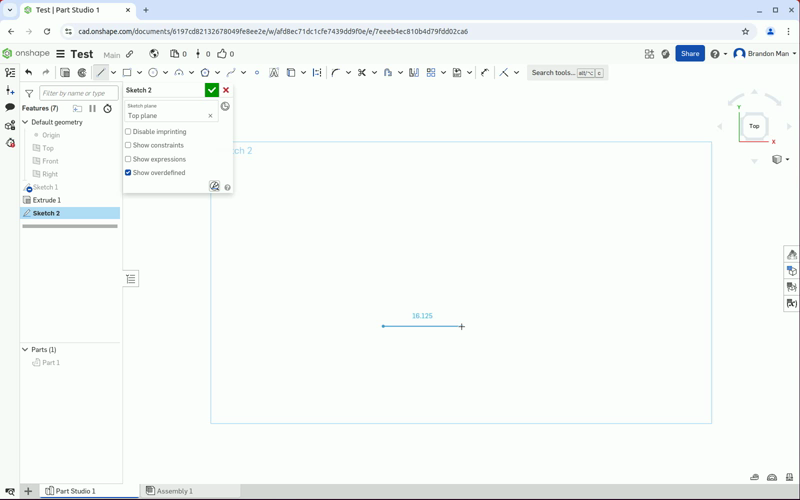
key_down(shift)
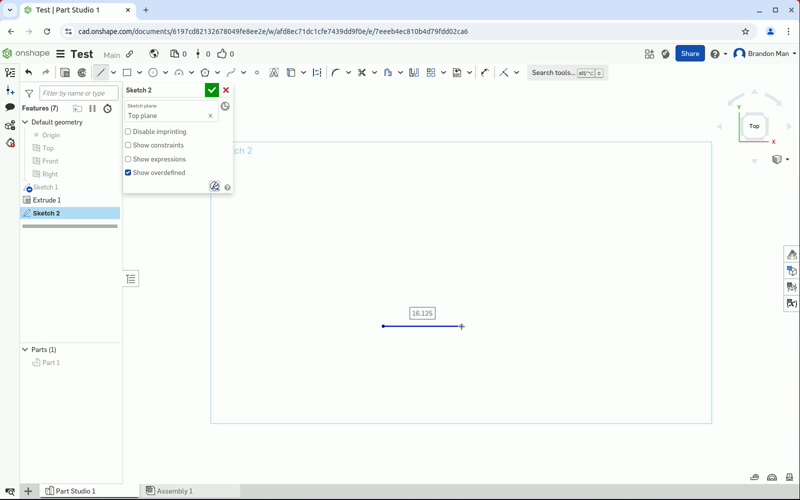
mouse_move(492, 326)
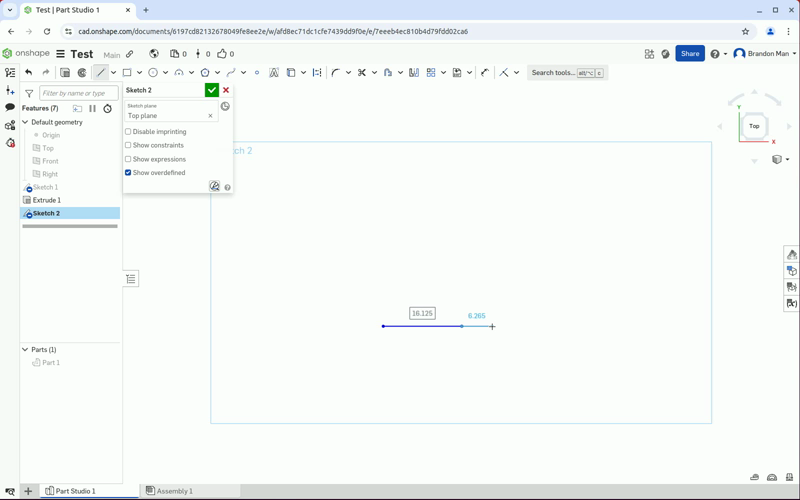
mouse_move(461, 282)
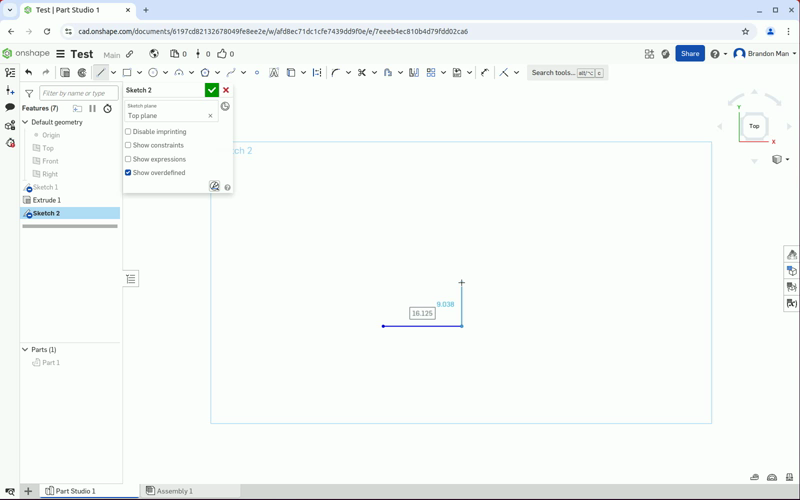
click(461, 282)
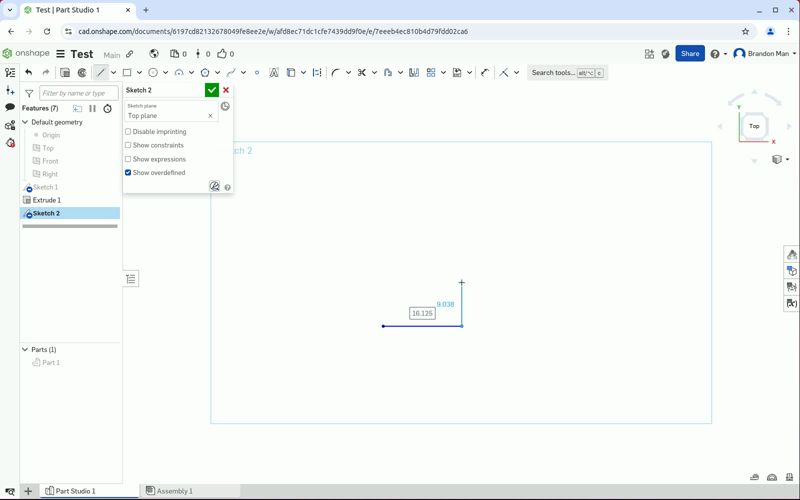
key_up(shift)
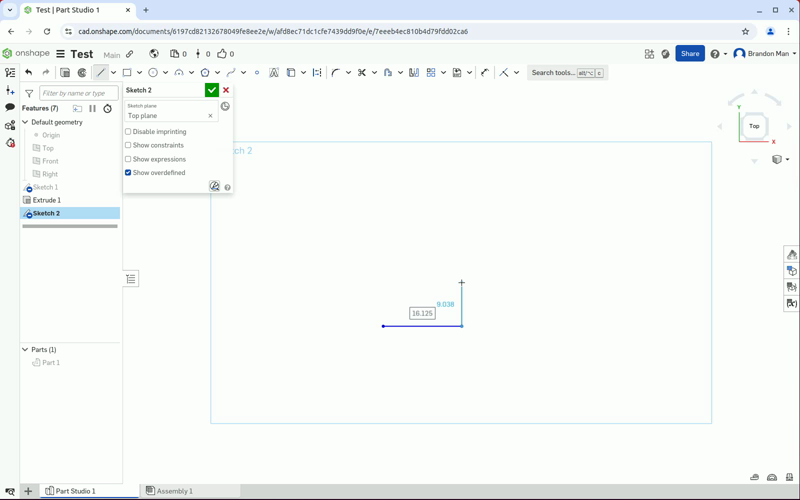
key_down(shift)
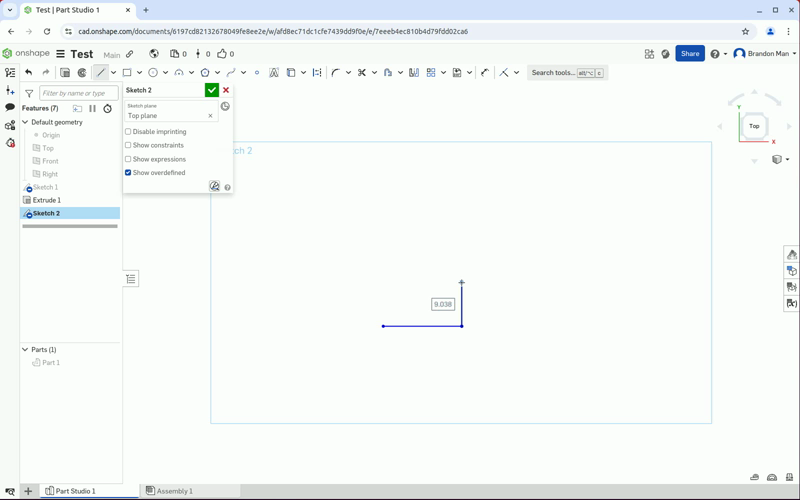
mouse_move(492, 282)
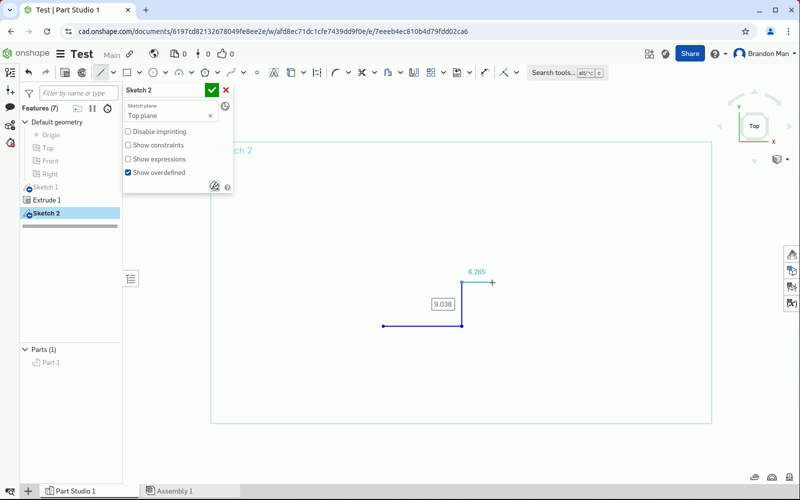
mouse_move(461, 239)
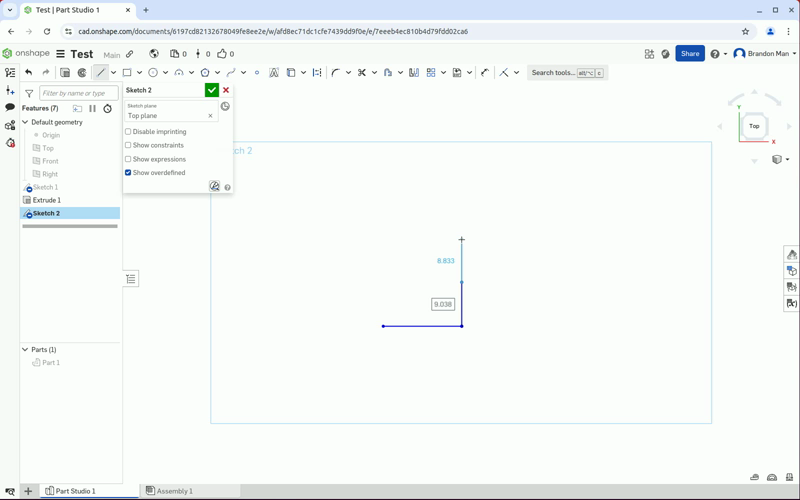
click(461, 239)
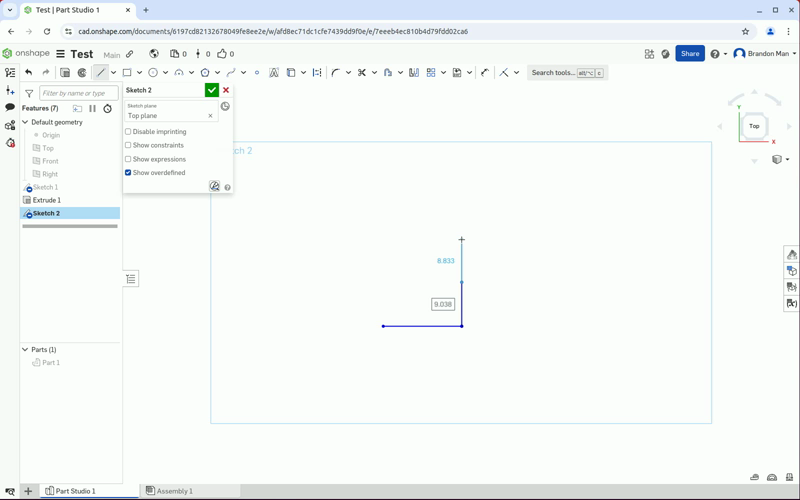
key_up(shift)
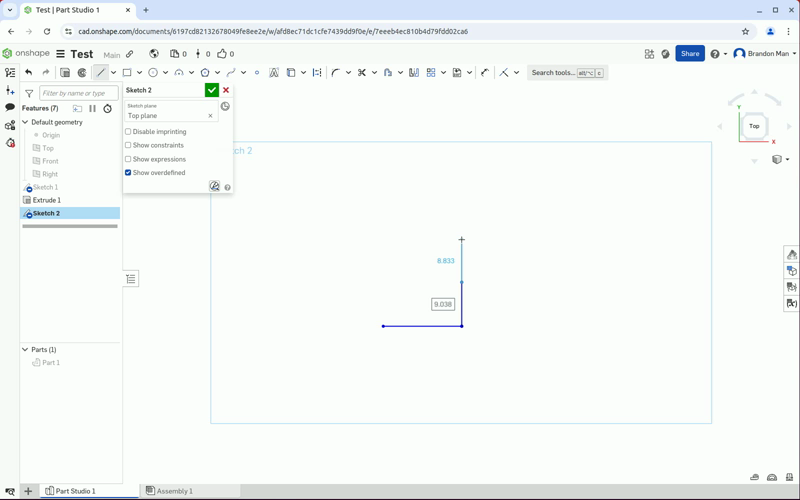
key_down(shift)
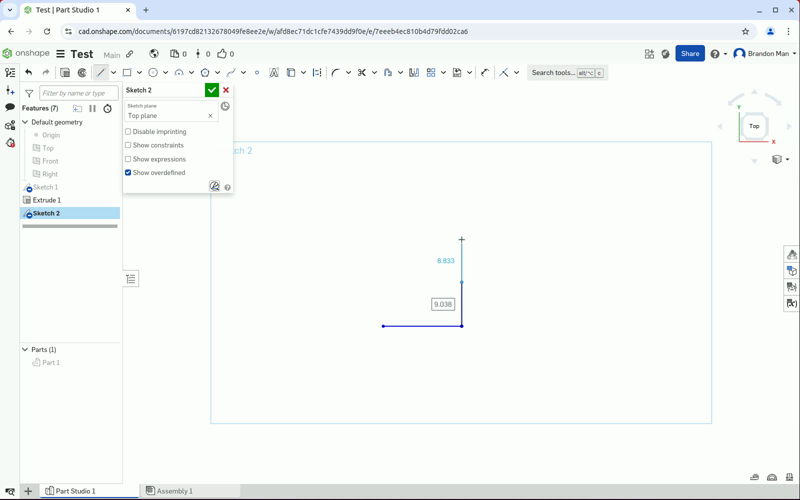
mouse_move(383, 239)
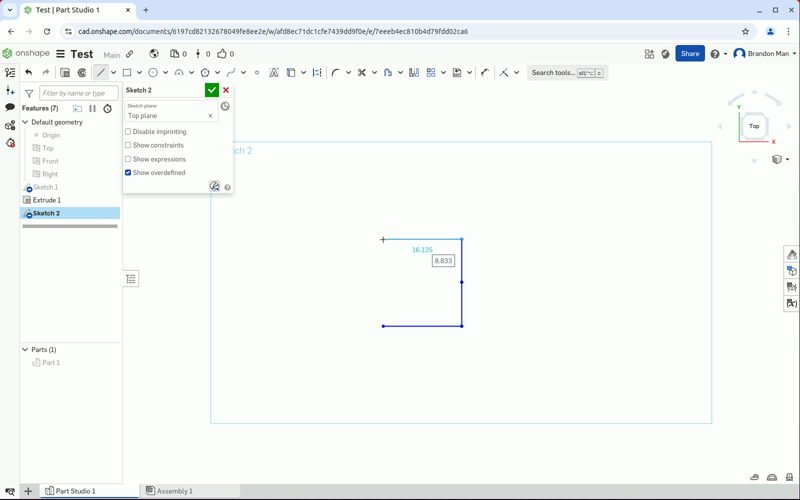
click(383, 239)
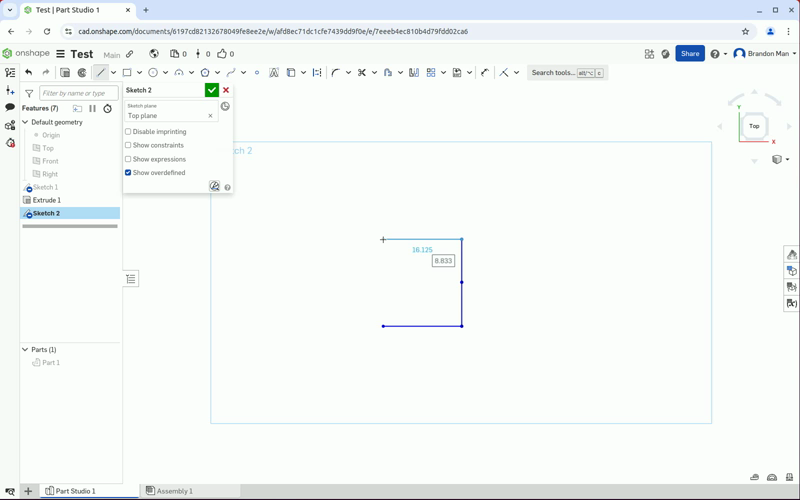
key_up(shift)
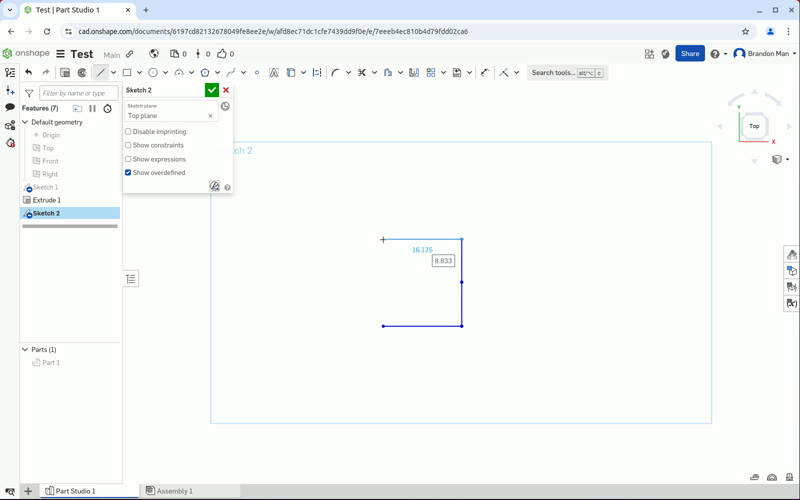
key_down(shift)
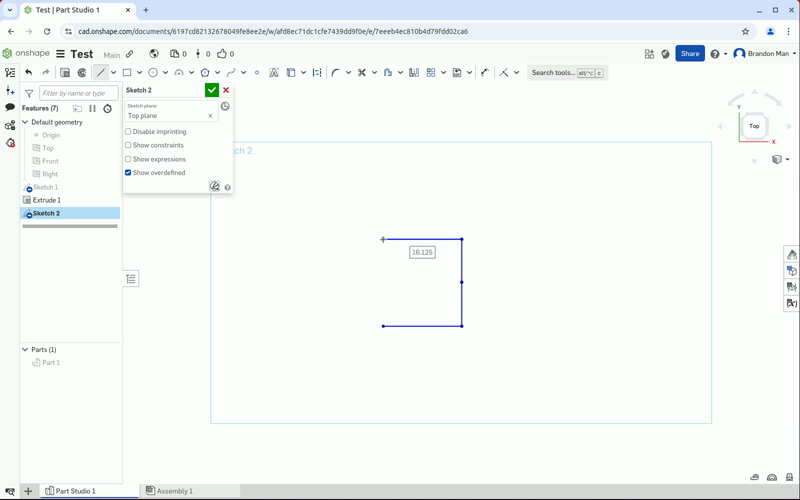
mouse_move(413, 239)
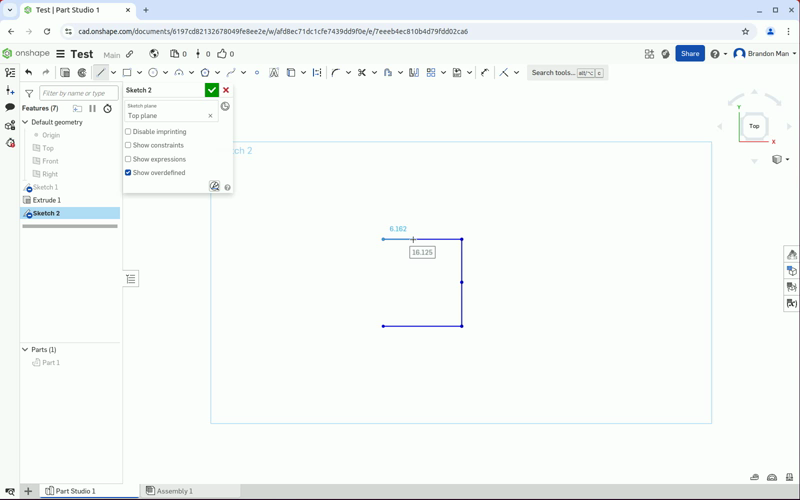
mouse_move(383, 263)
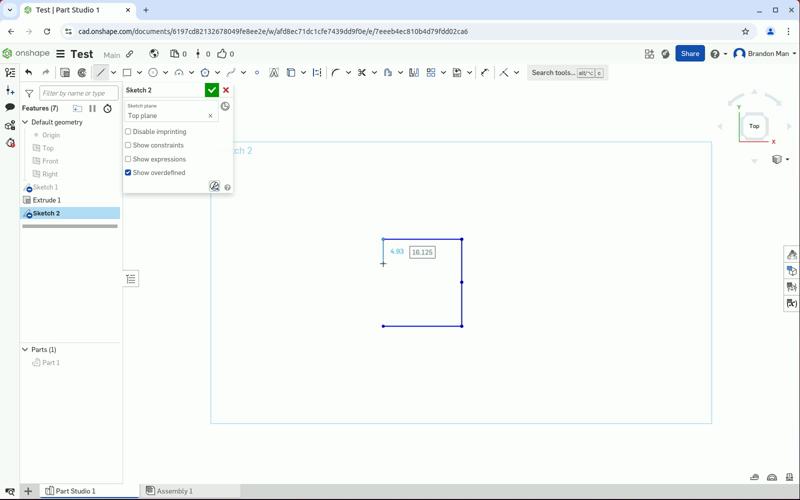
click(383, 263)
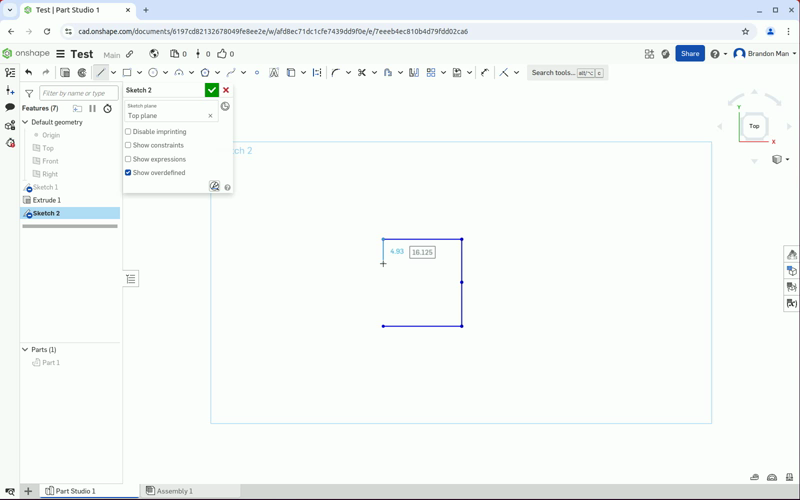
key_up(shift)
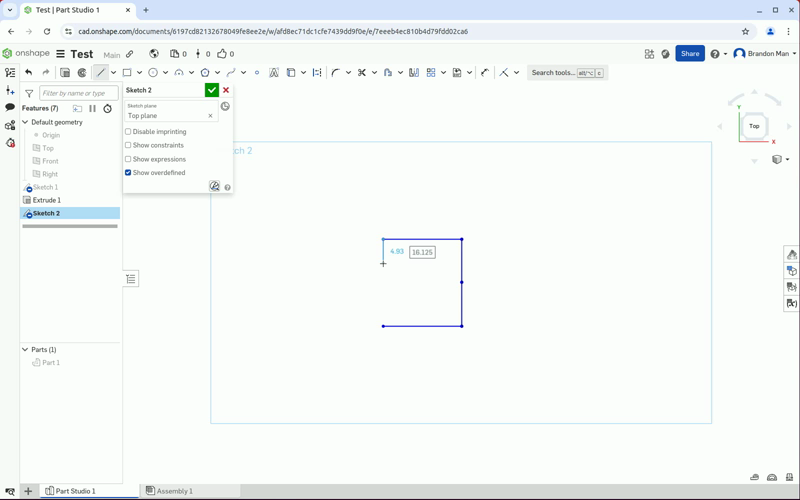
key_down(shift)
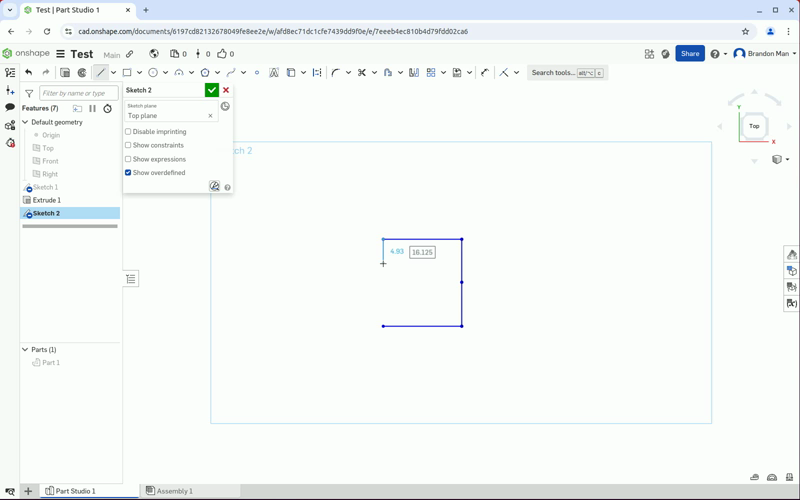
mouse_move(413, 263)
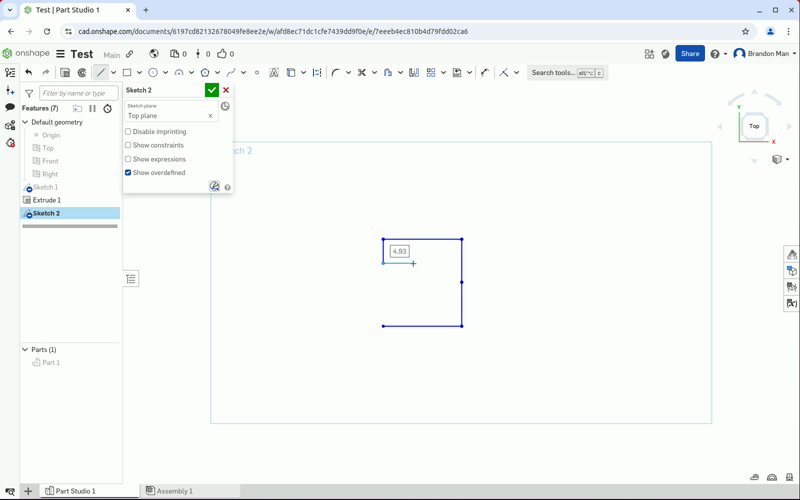
mouse_move(437, 263)
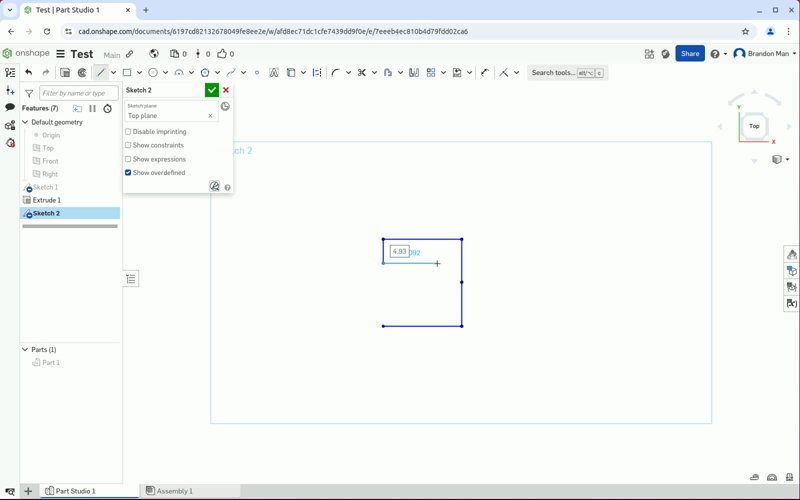
click(437, 263)
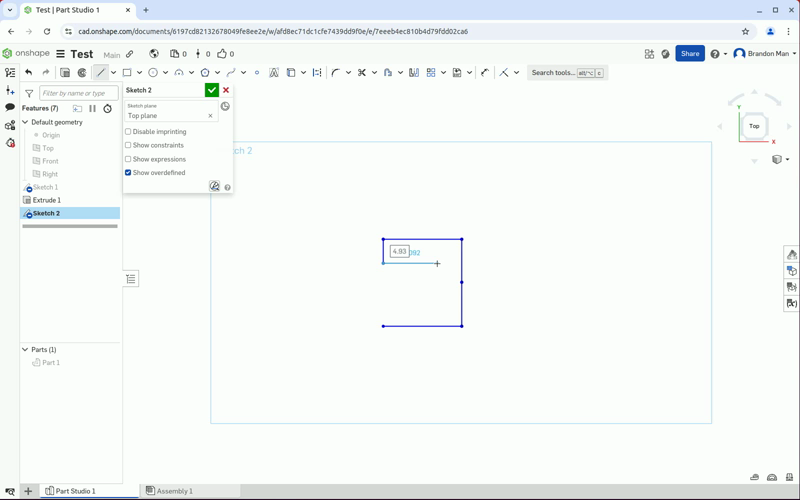
key_up(shift)
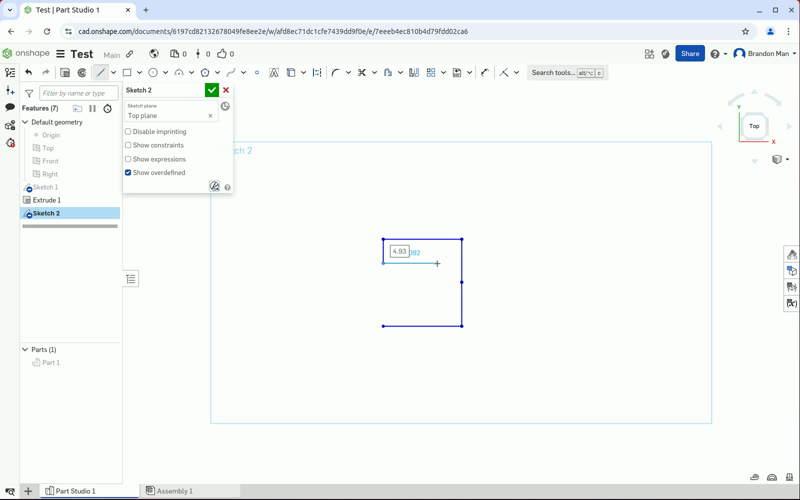
key_down(shift)
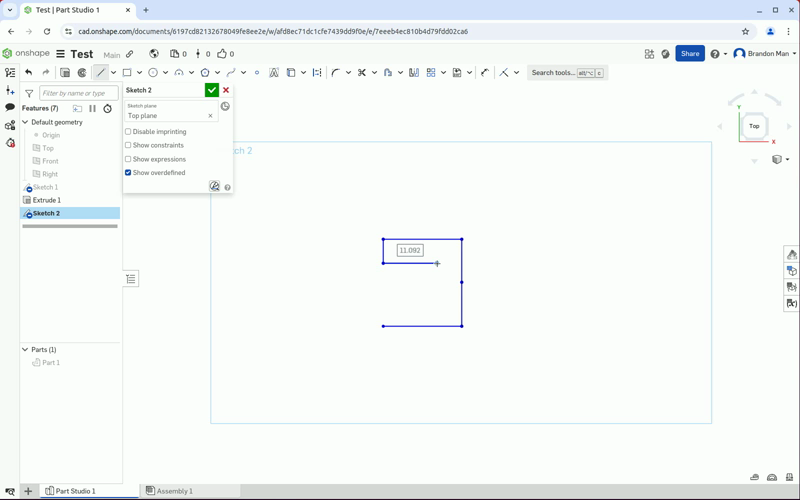
mouse_move(467, 263)
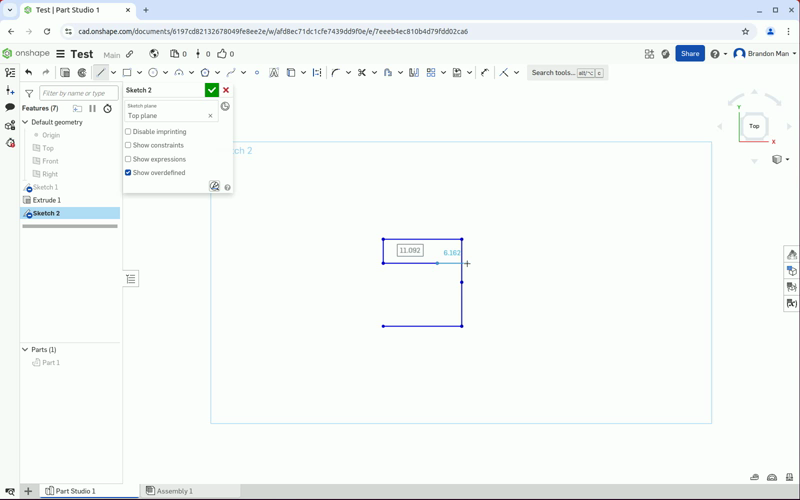
mouse_move(437, 302)
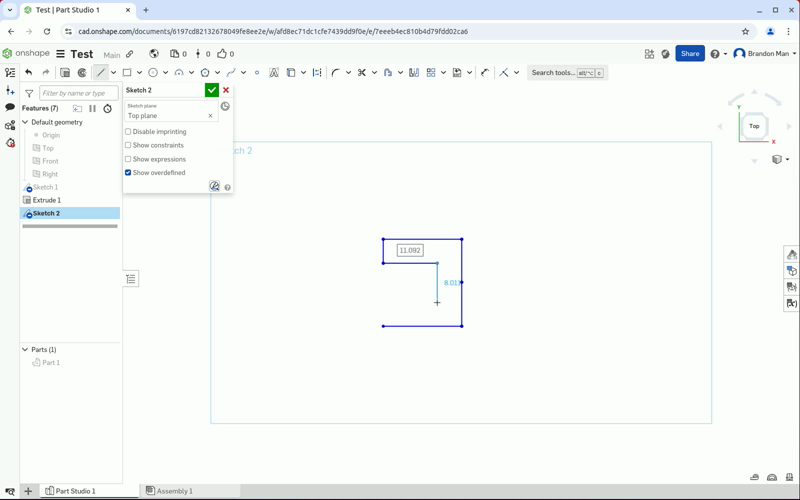
click(437, 302)
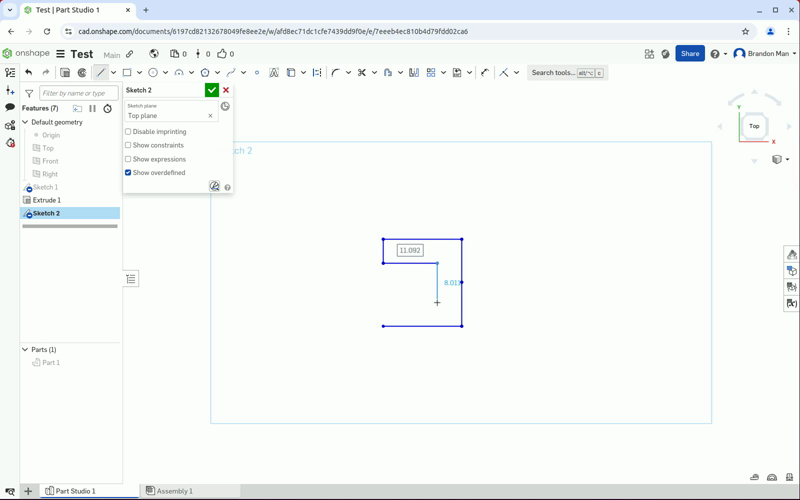
key_up(shift)
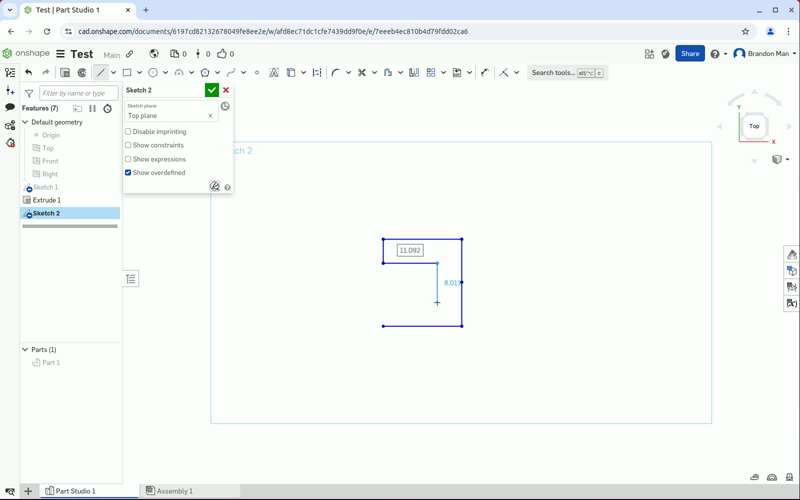
key_down(shift)
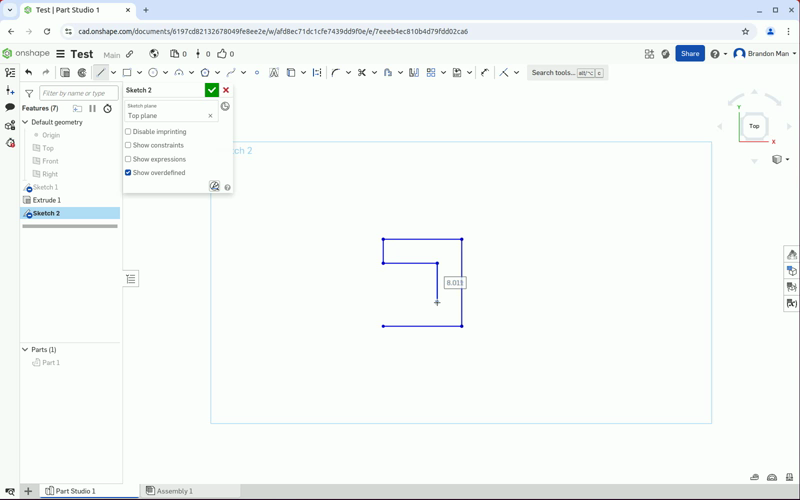
mouse_move(467, 302)
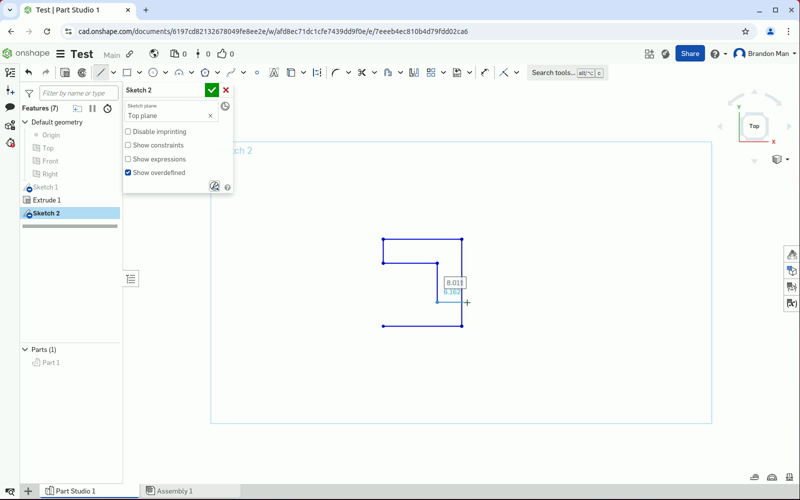
mouse_move(383, 302)
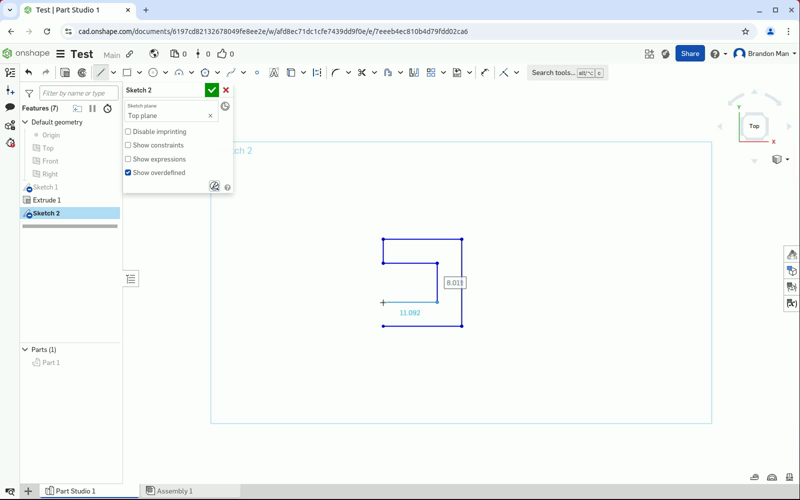
click(383, 302)
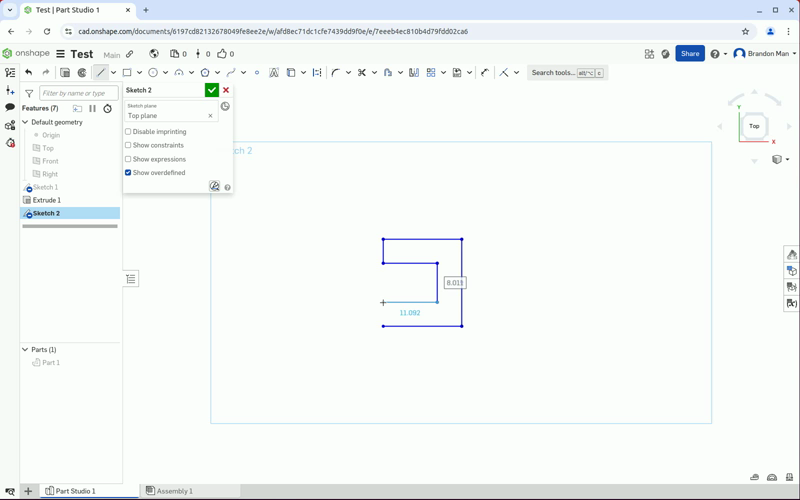
key_up(shift)
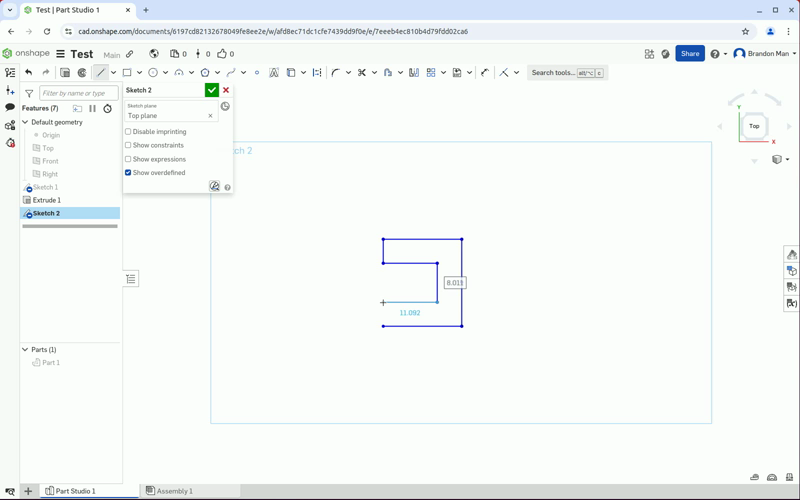
mouse_move(413, 302)
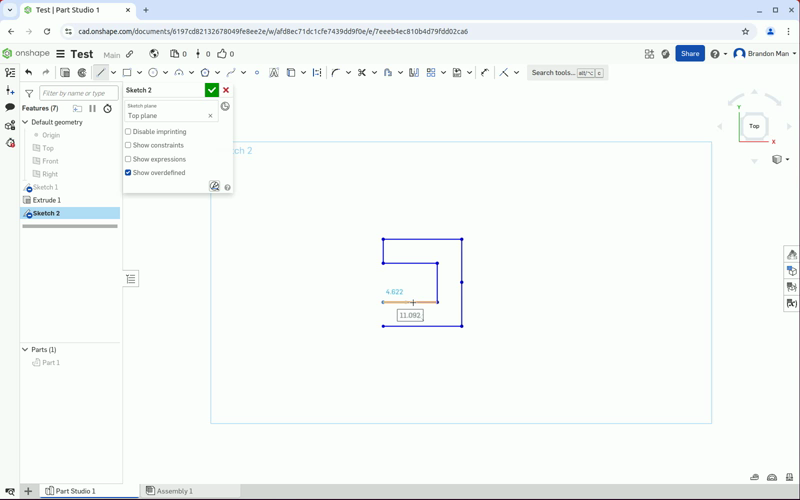
key_down(shift)
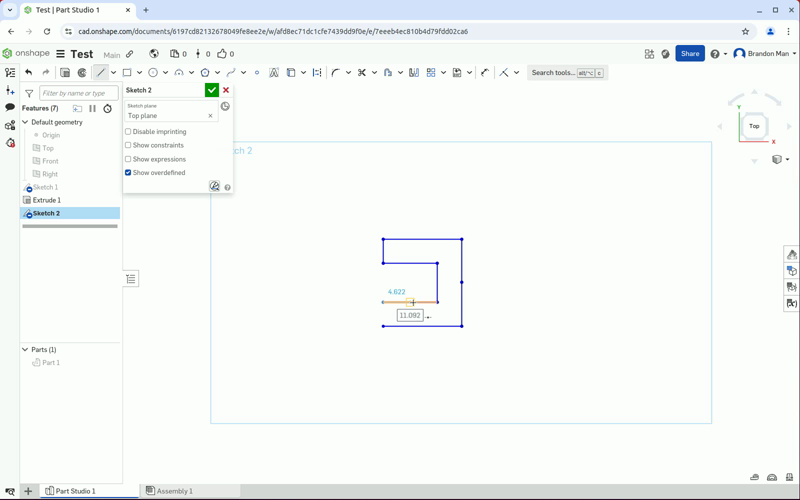
mouse_move(383, 326)
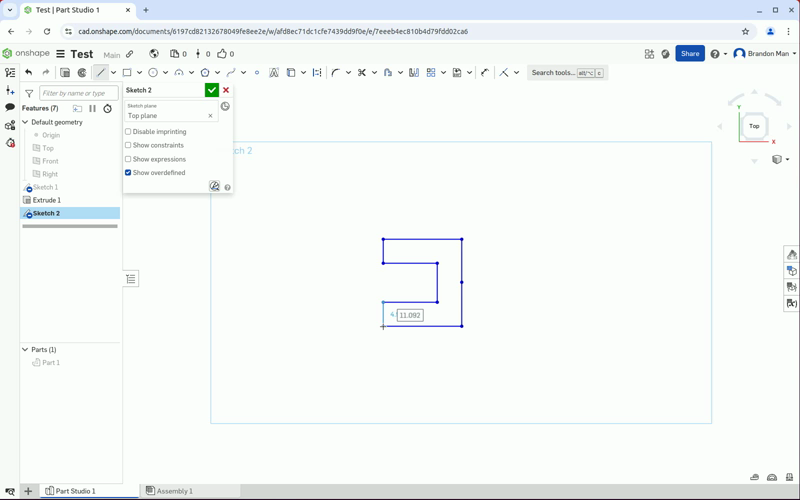
key_up(shift)
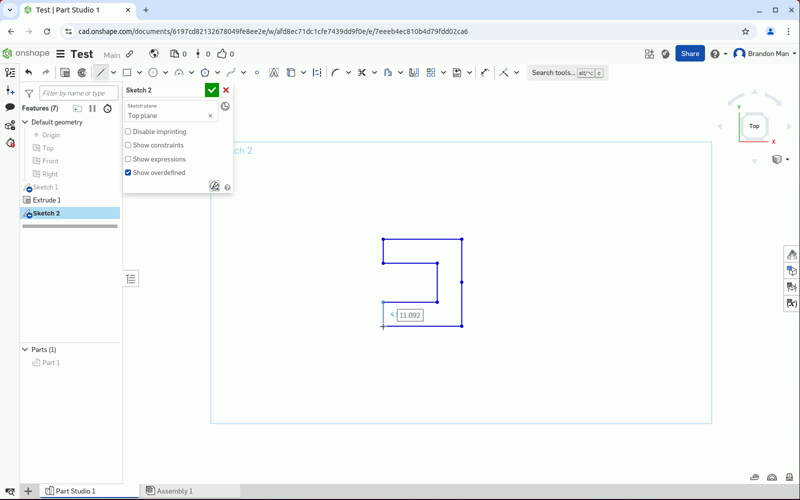
click(383, 326)
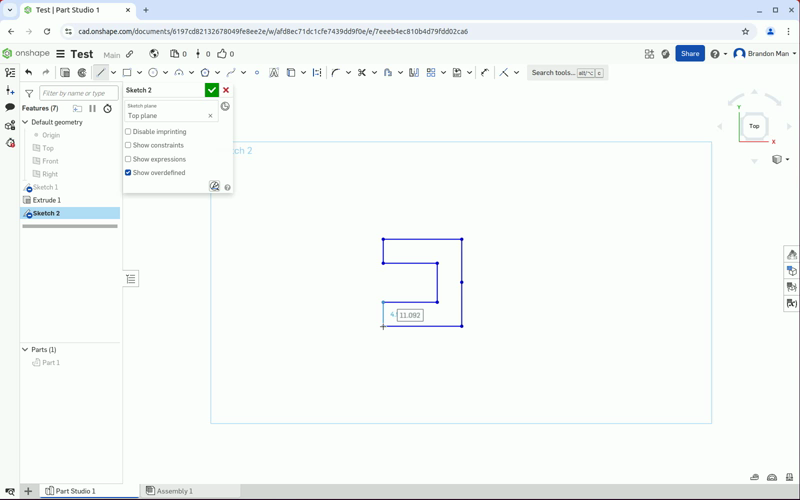
key(esc)
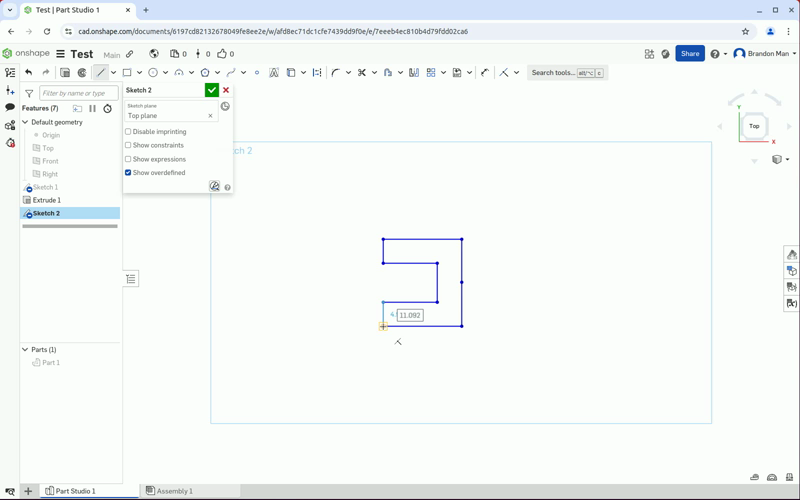
mouse_move(449, 287)
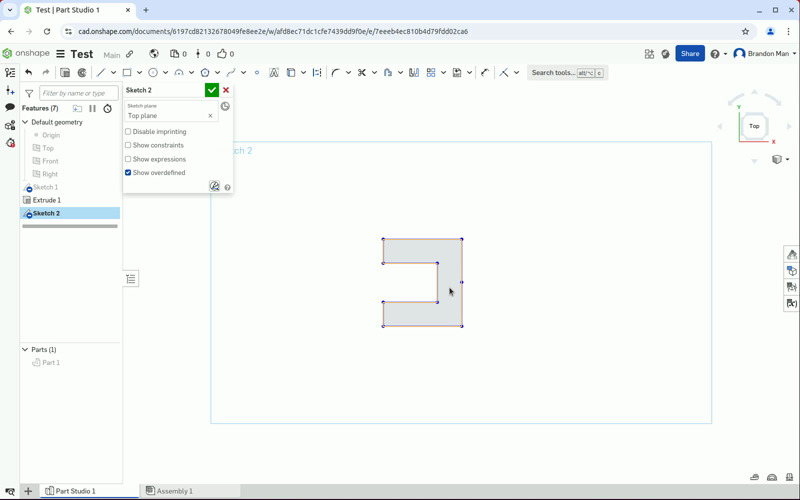
click(449, 287)
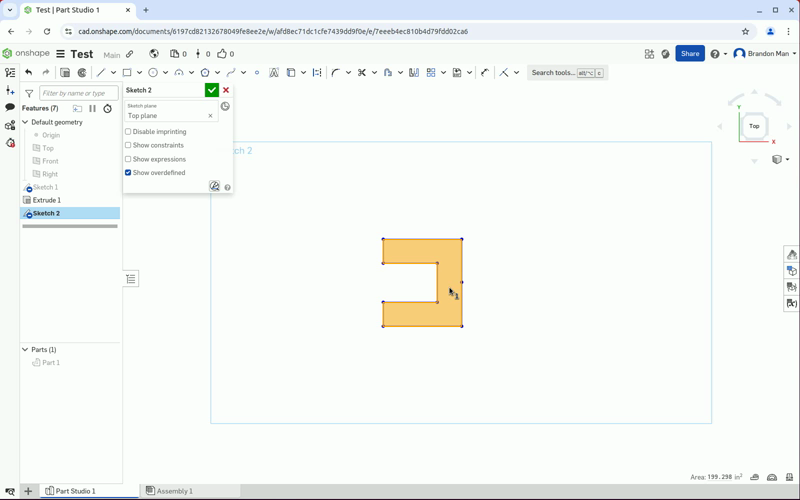
mouse_move(73, 352)
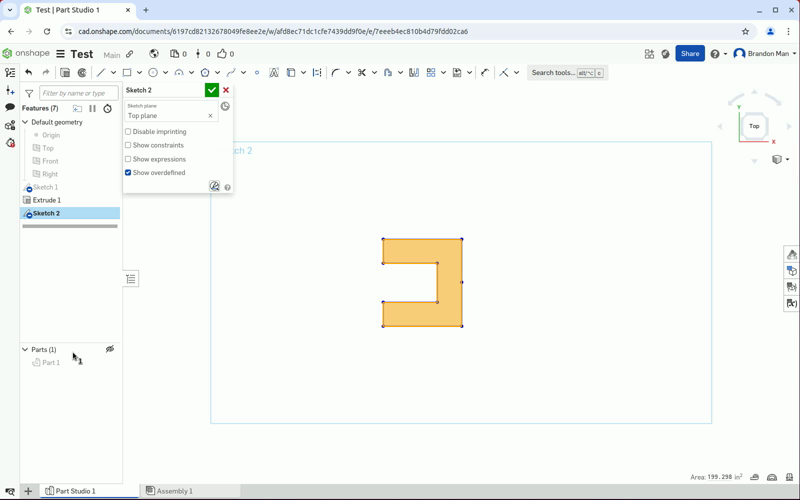
key(shift+y)
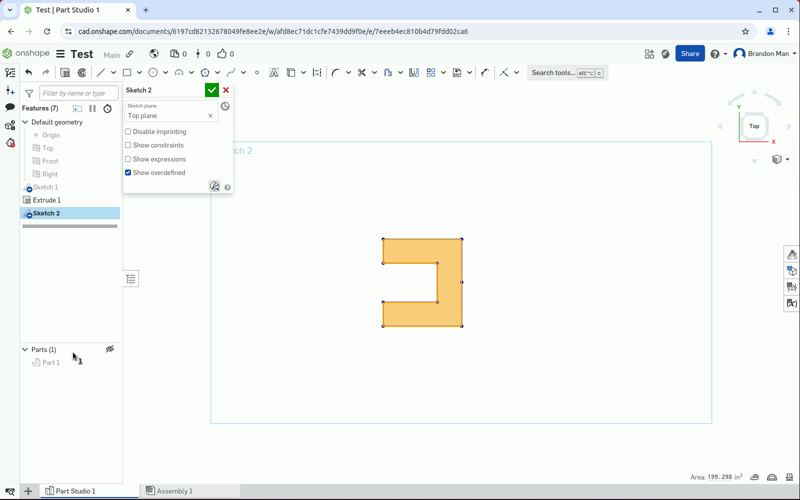
key(shift+e)
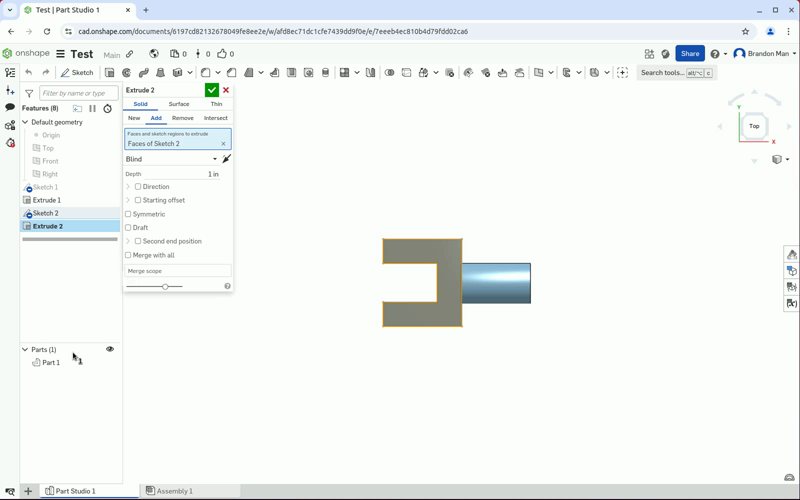
mouse_move(143, 106)
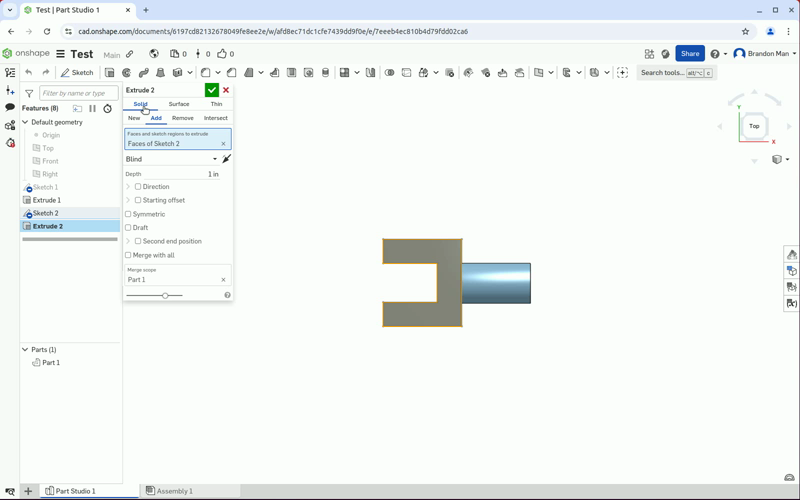
click(143, 106)
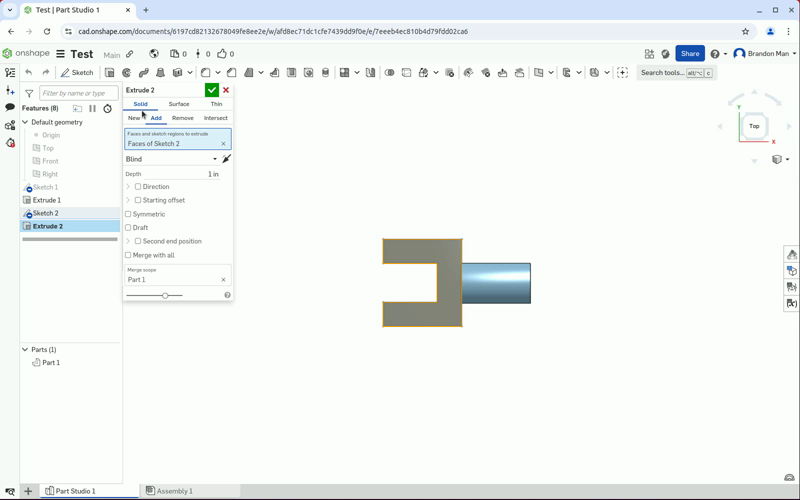
mouse_move(137, 120)
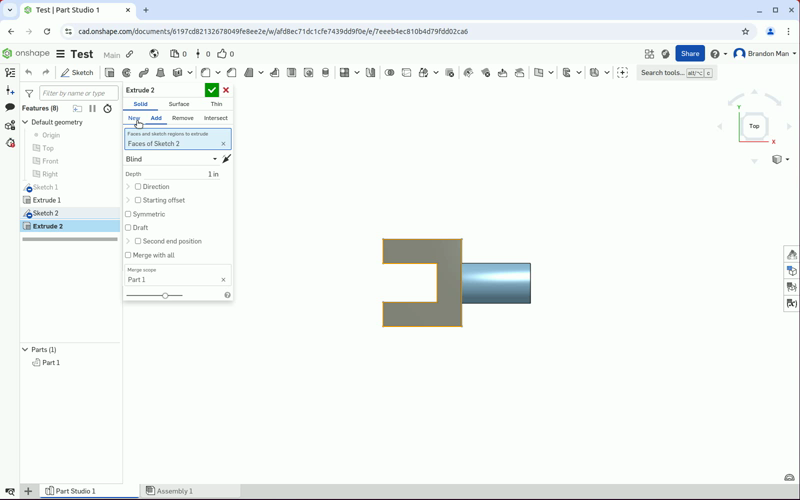
click(137, 120)
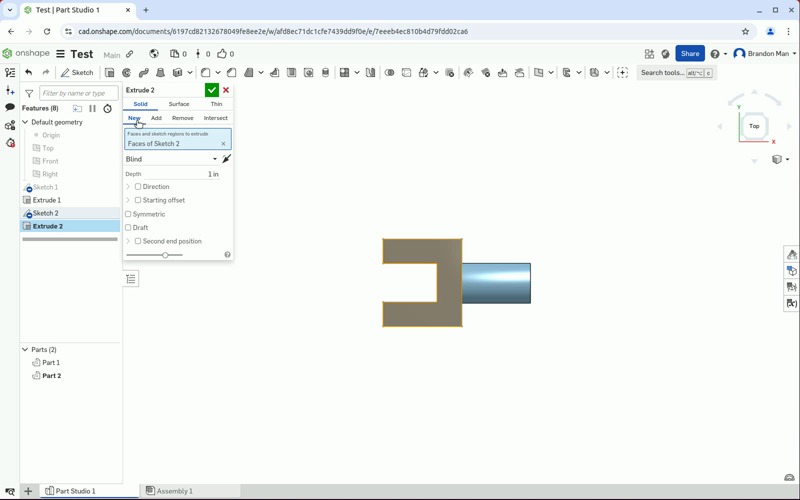
key(tab, 4)
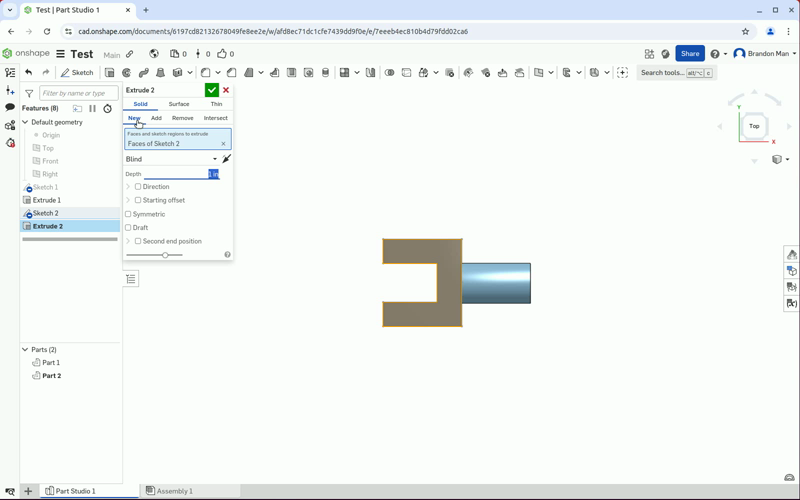
text(7.221)
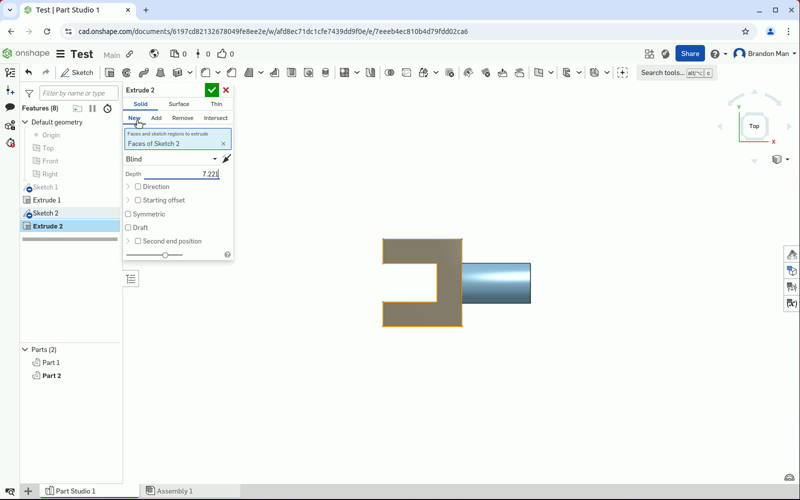
key(enter)
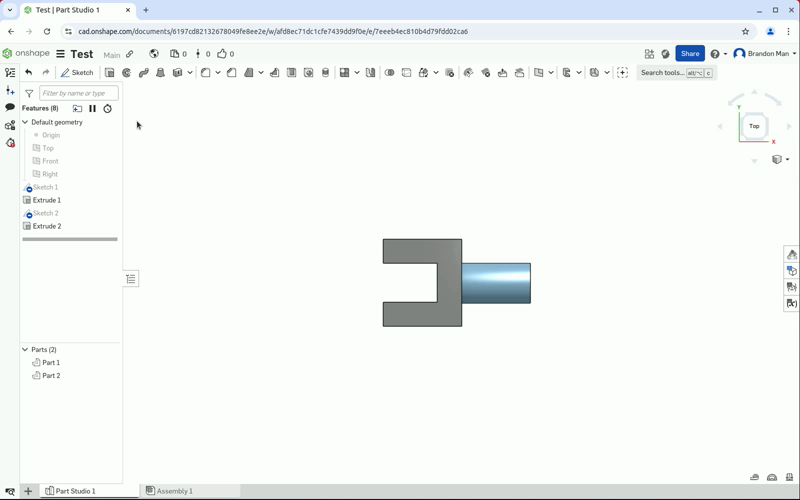
key(shift+h)
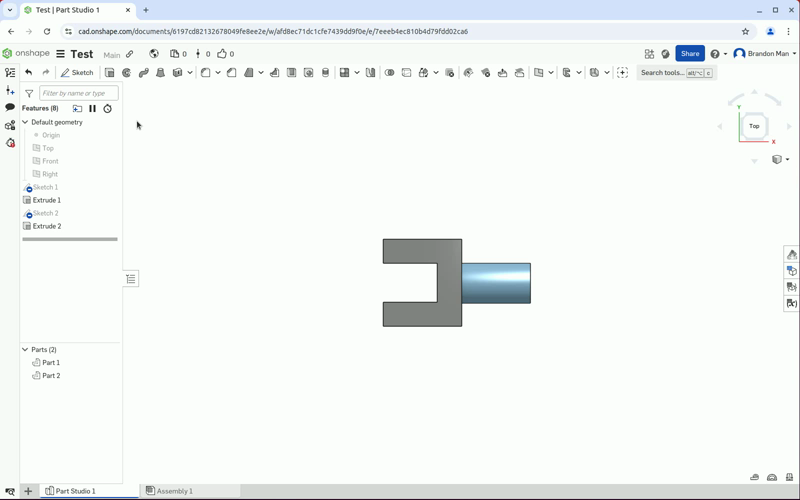
key(shift+h)
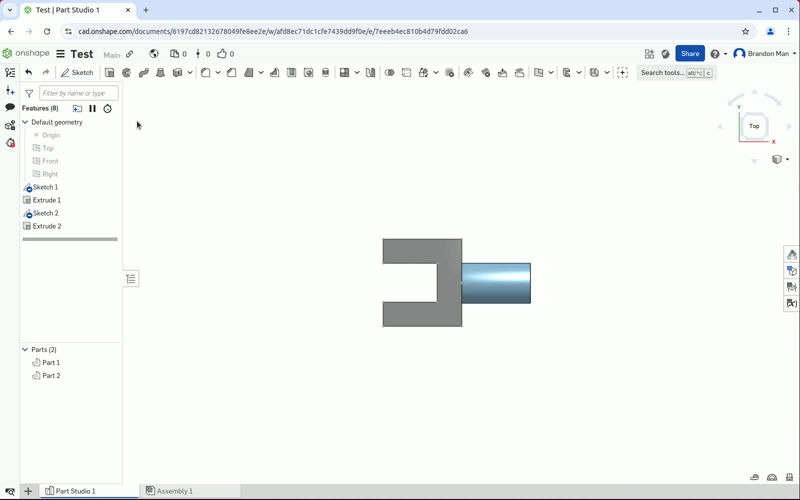
key(shift+7)
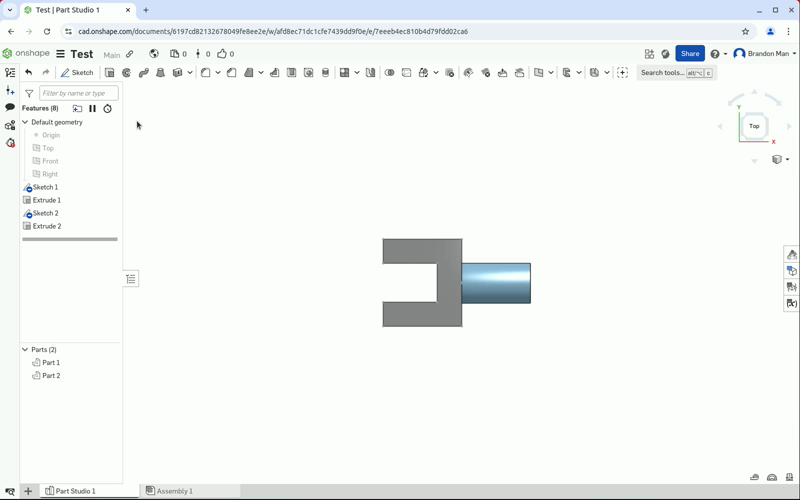
key(up, 3)
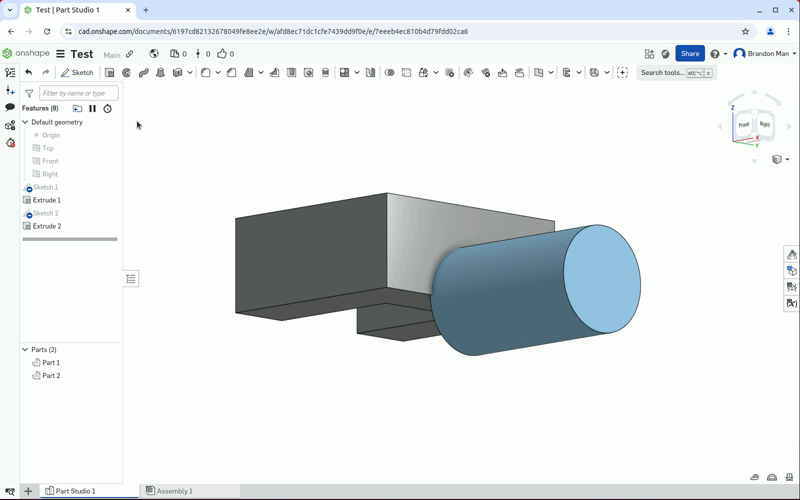
key(left, 3)
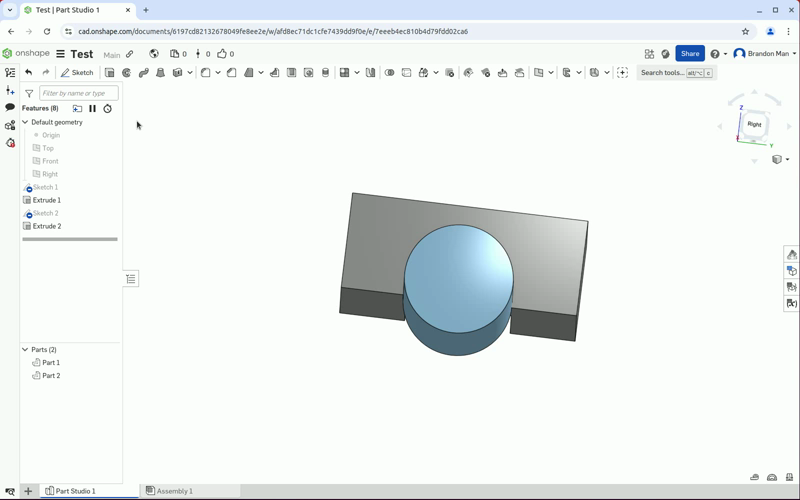
key(right, 3)
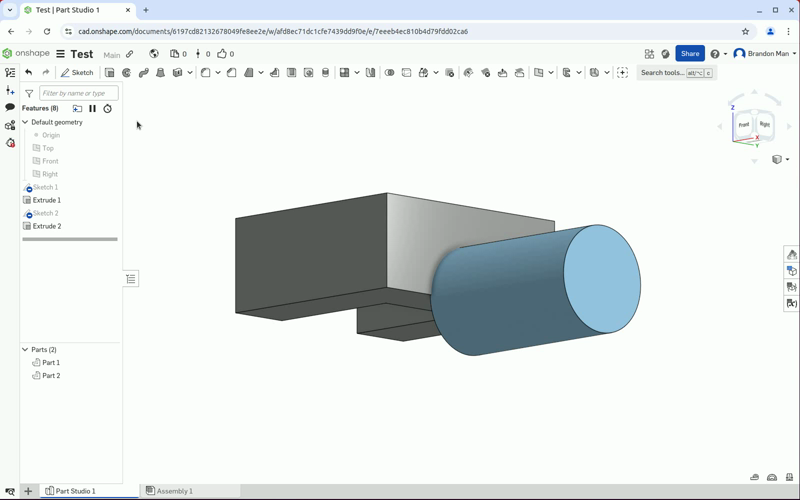
key(down, 3)
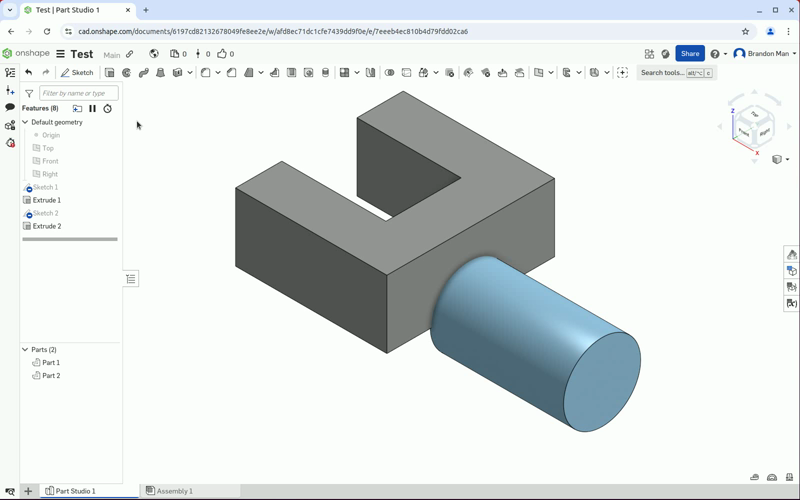
mouse_move(73, 189)
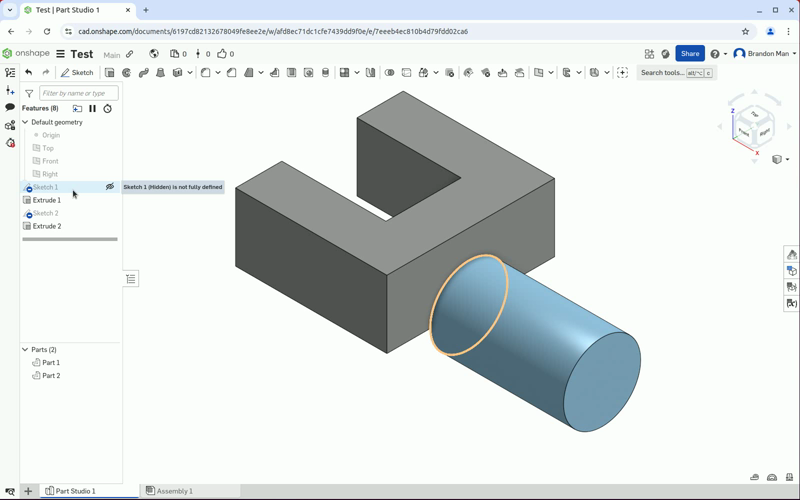
click(73, 189)